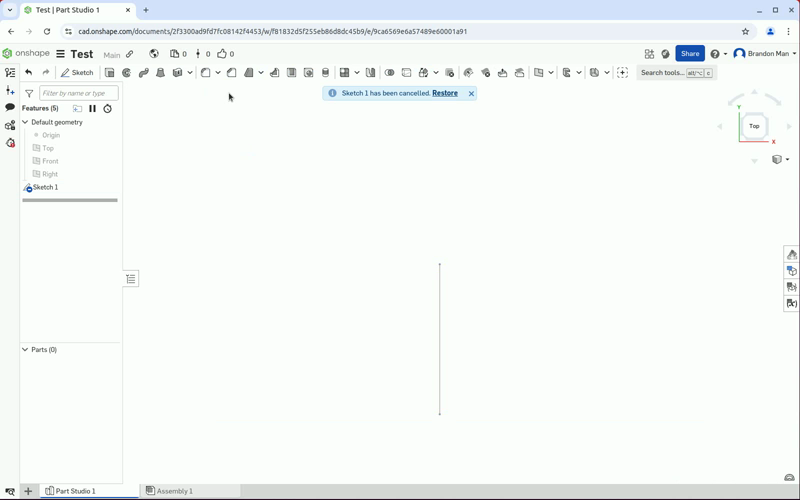
key(shift+h)
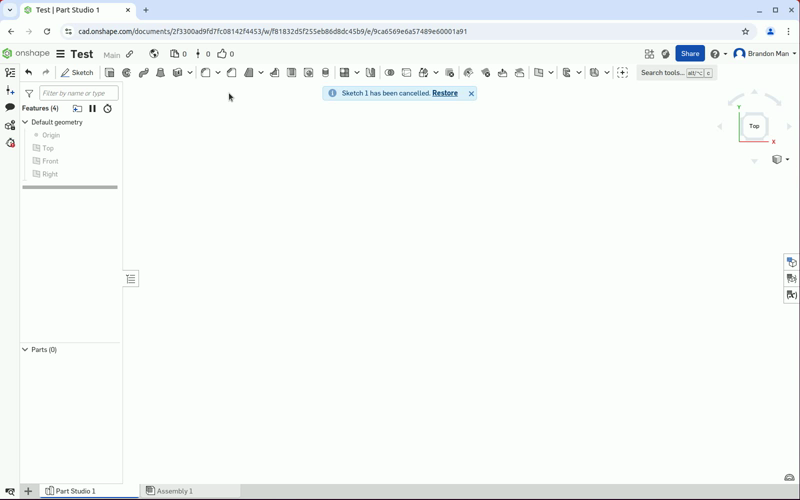
mouse_move(73, 352)
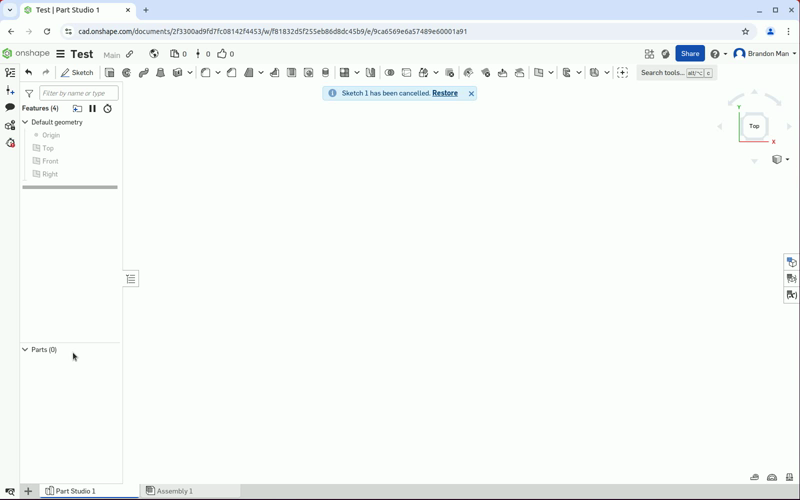
key(y)
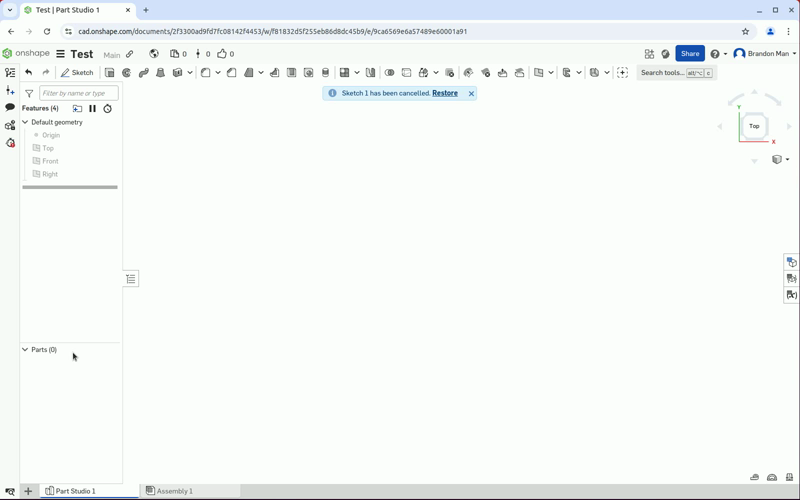
key(shift+p)
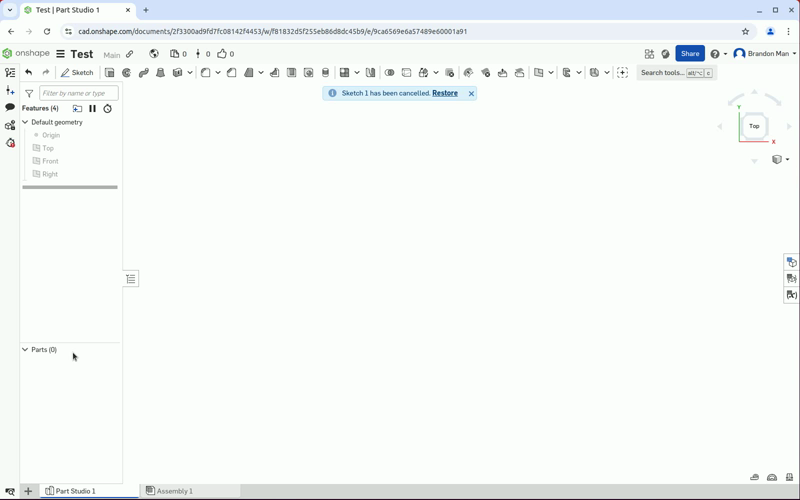
key(space)
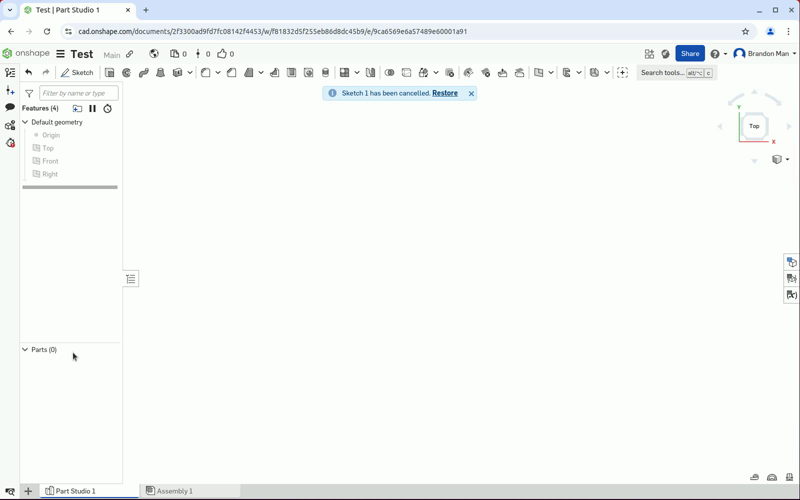
key_down(shift)
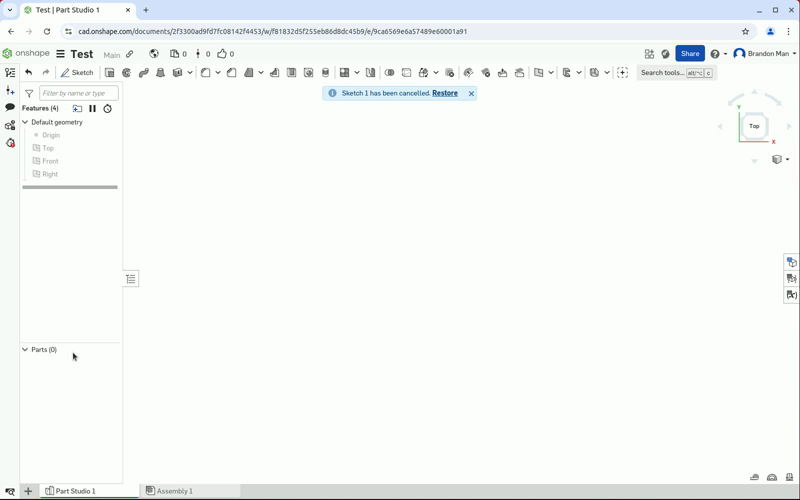
key(up)
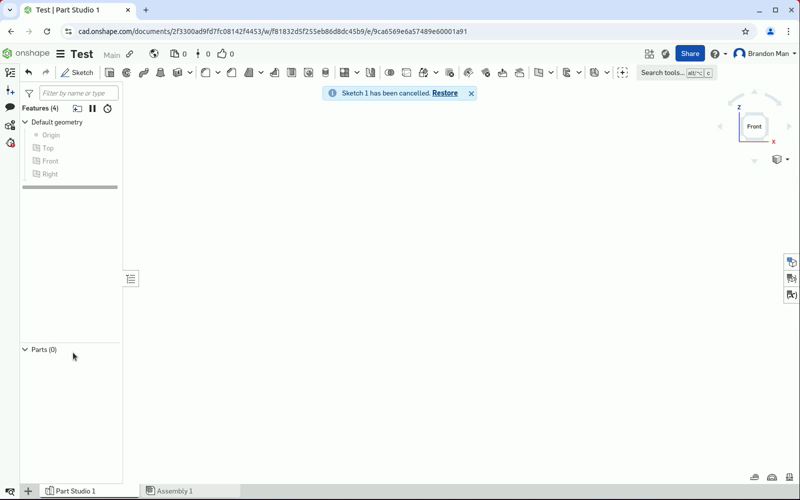
key_up(shift)
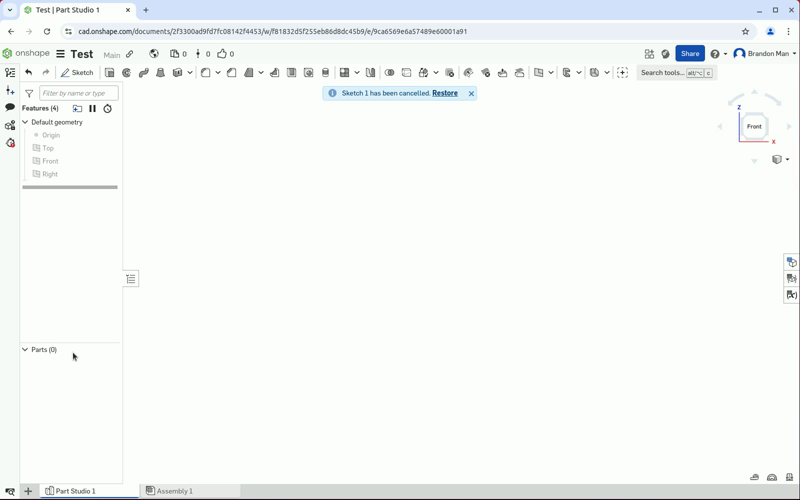
mouse_move(73, 352)
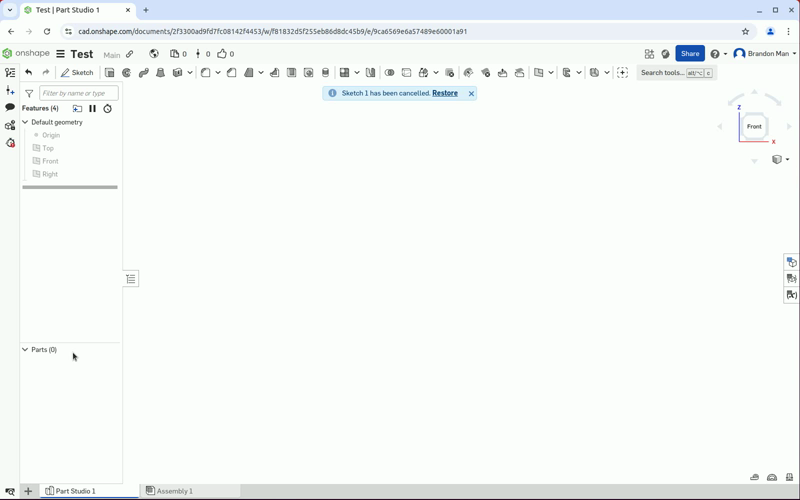
key(shift+y)
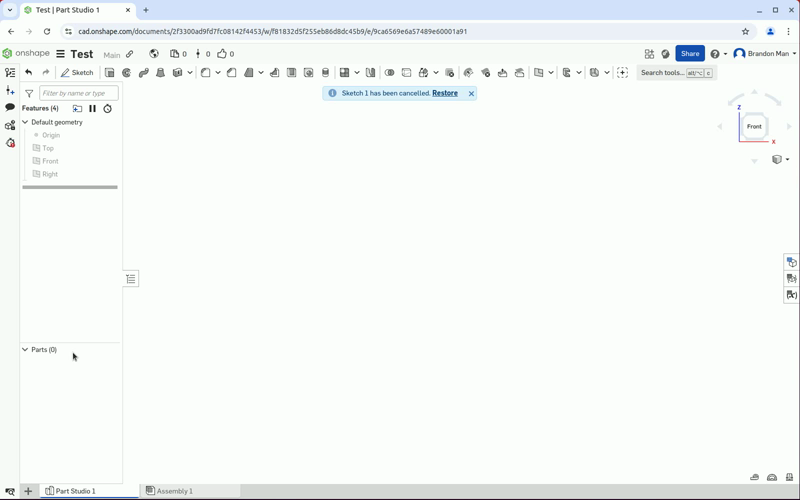
key(shift+s)
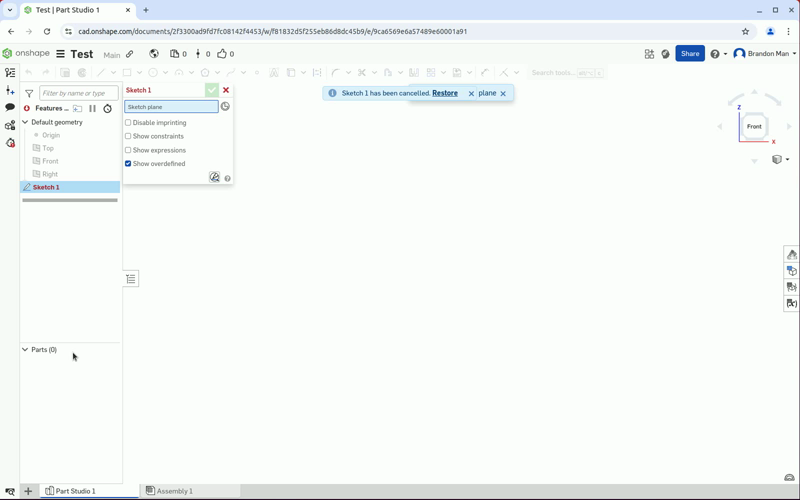
mouse_move(73, 163)
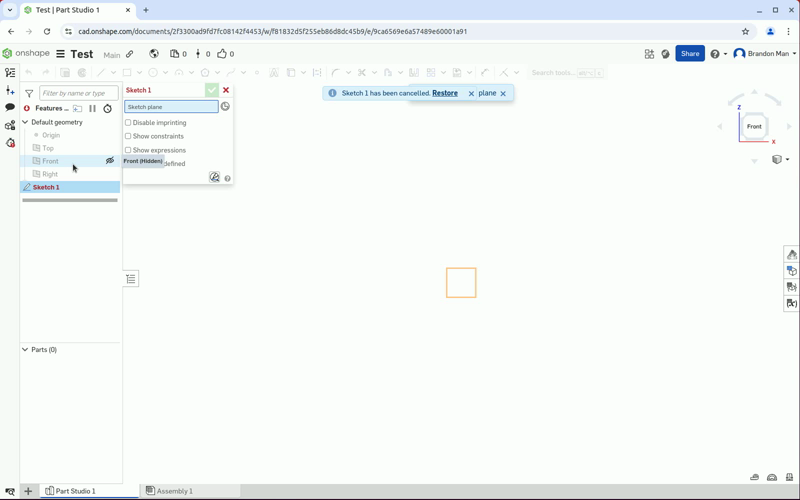
click(73, 163)
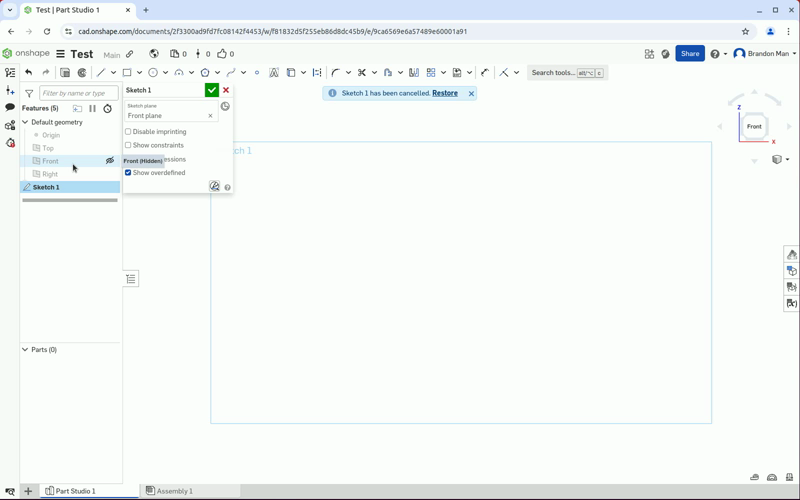
mouse_move(73, 352)
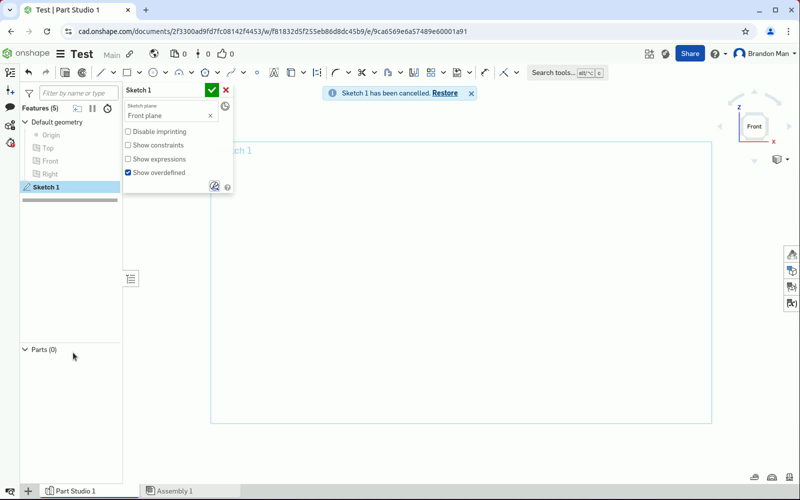
key(y)
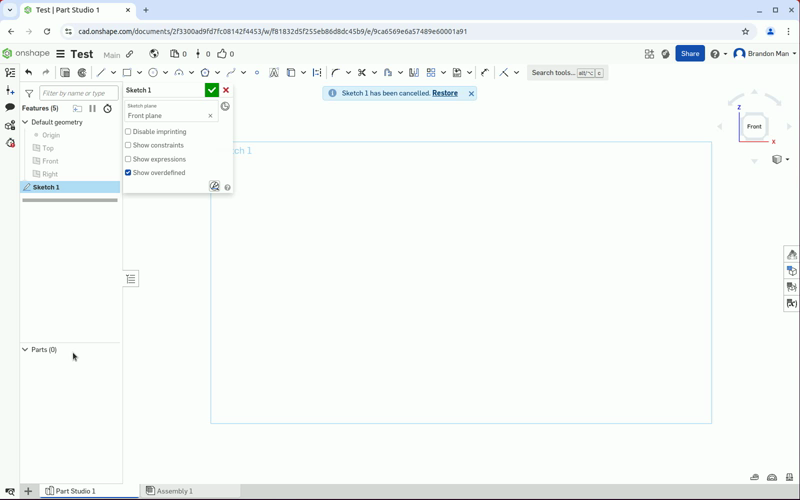
key(l)
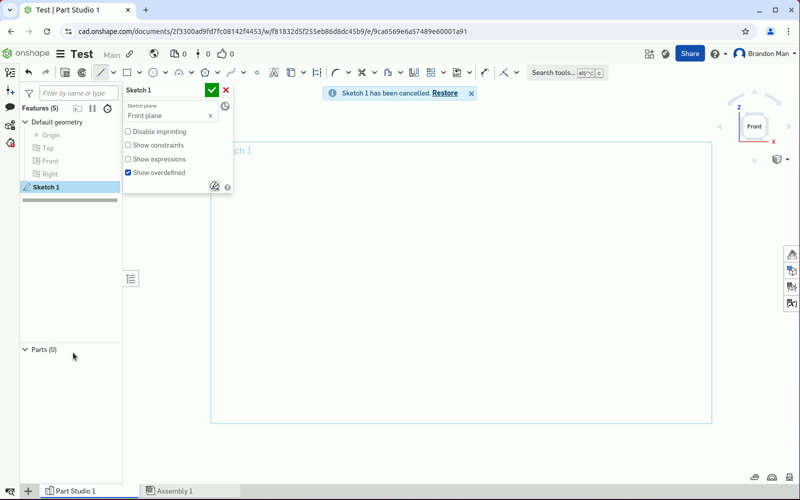
key_down(shift)
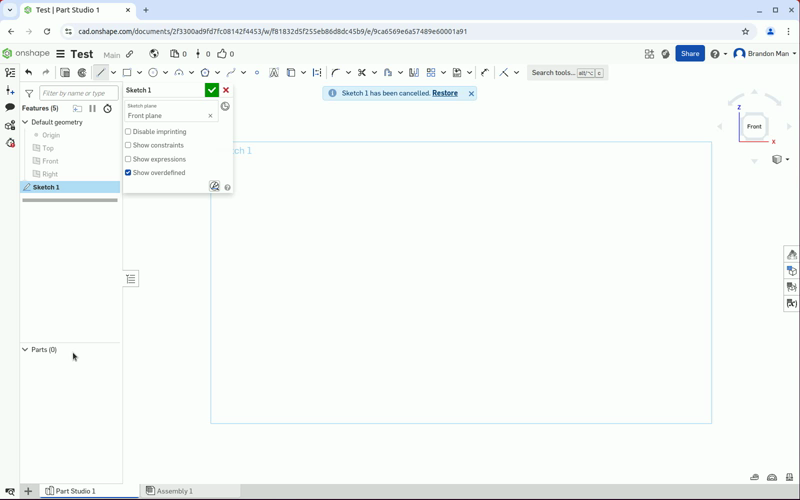
mouse_move(348, 351)
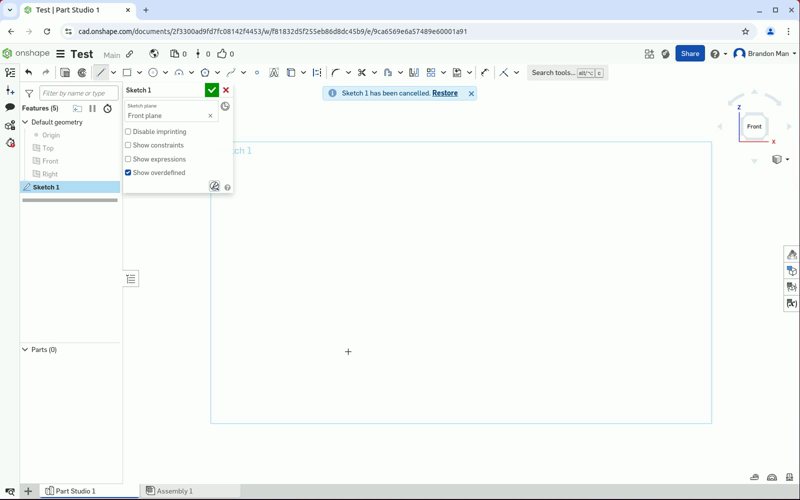
click(348, 351)
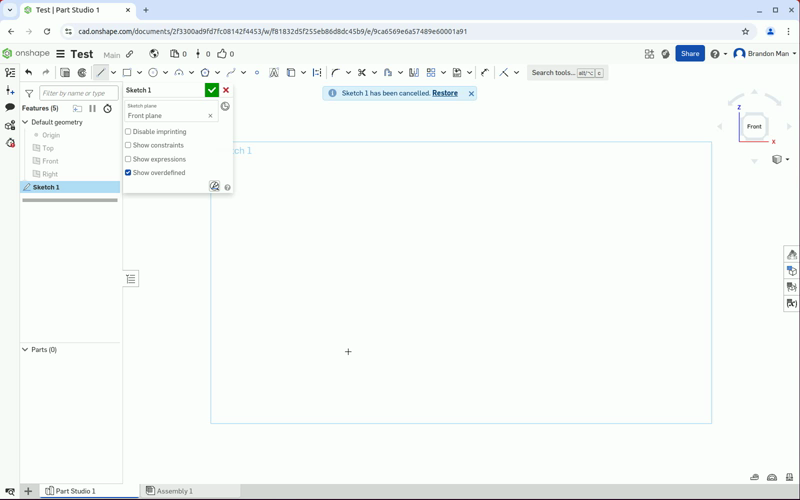
key_up(shift)
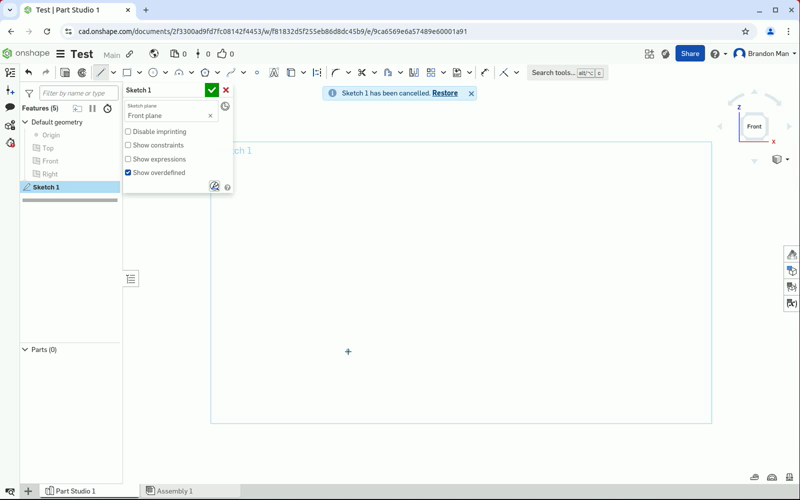
key_down(shift)
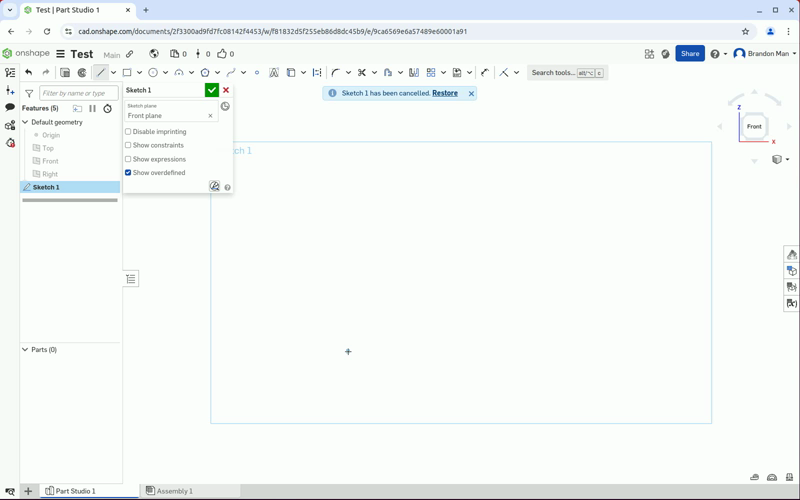
mouse_move(558, 351)
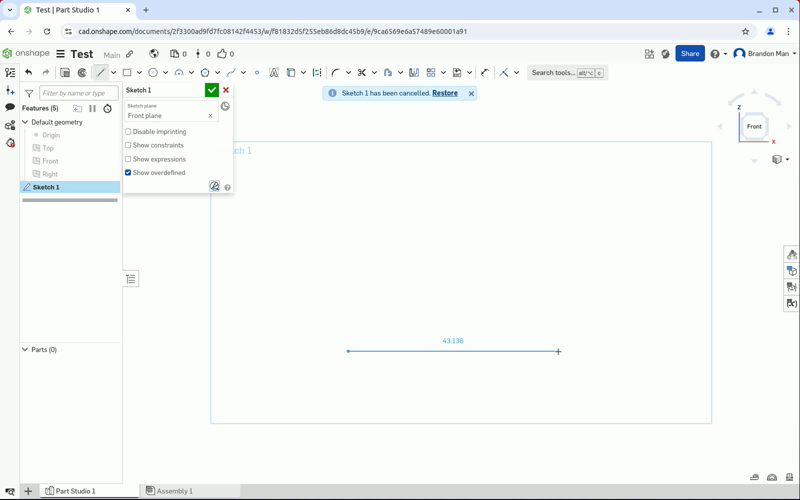
click(558, 351)
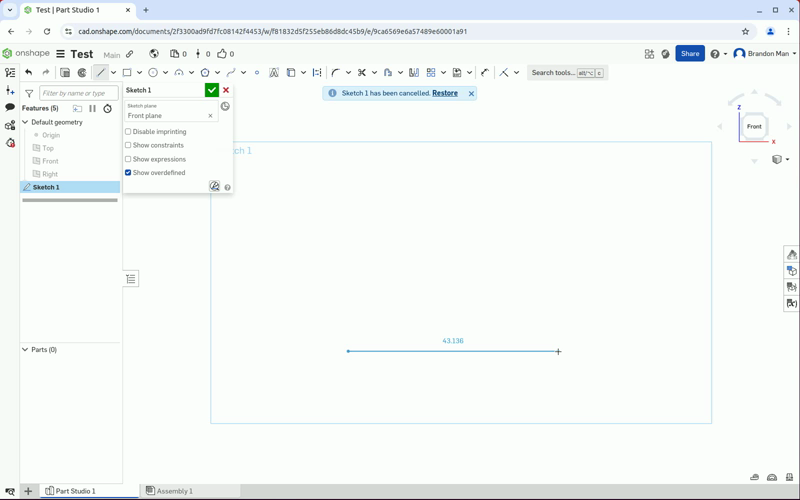
key_up(shift)
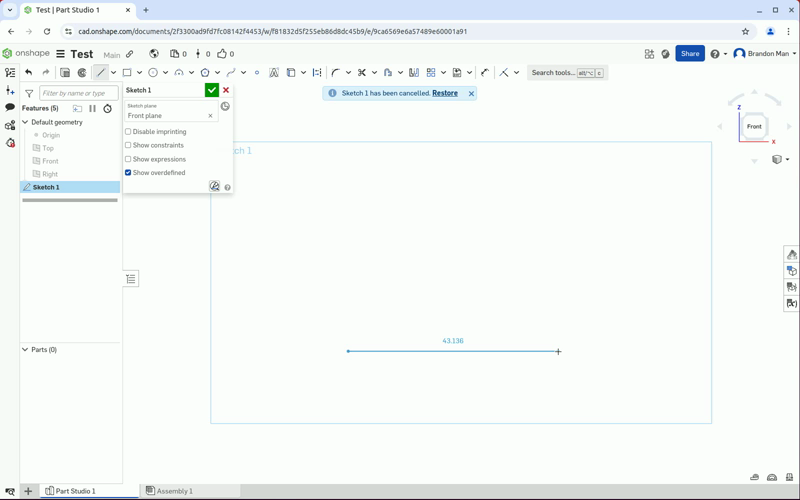
key_down(shift)
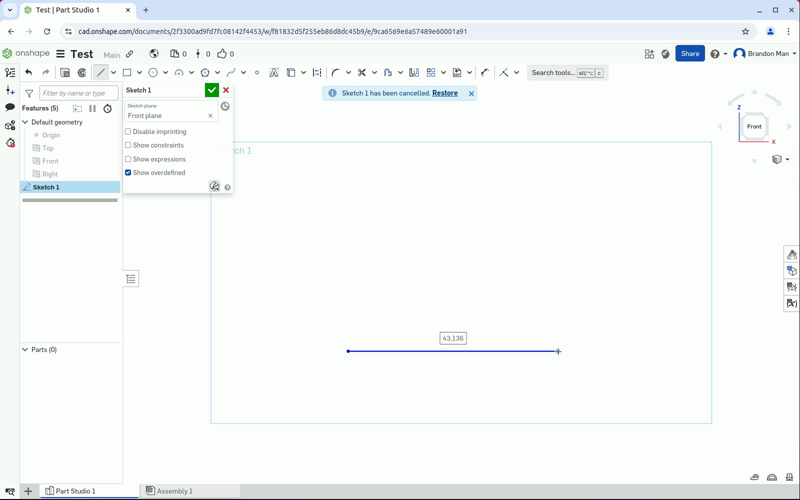
mouse_move(558, 209)
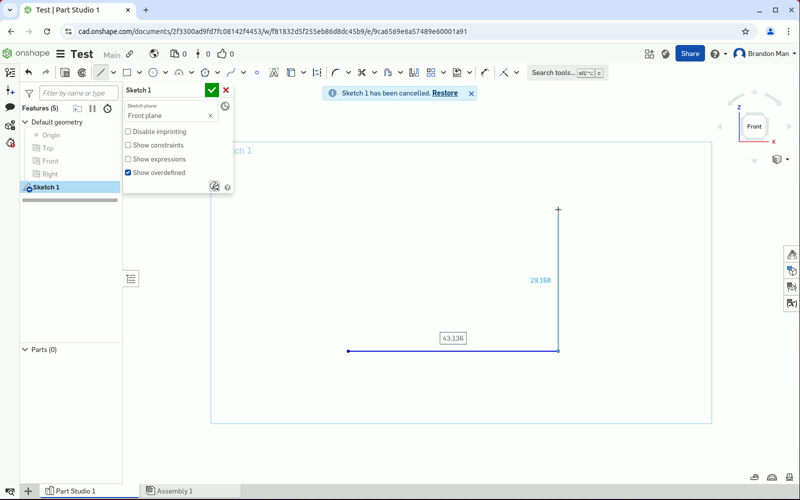
click(558, 209)
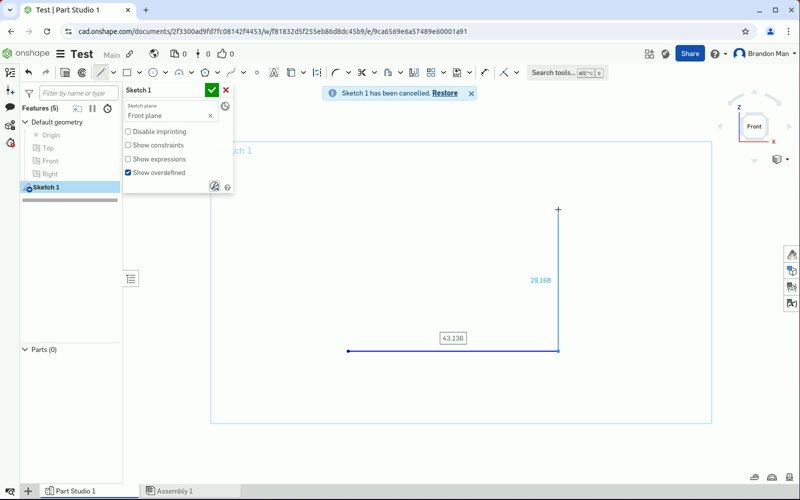
key_up(shift)
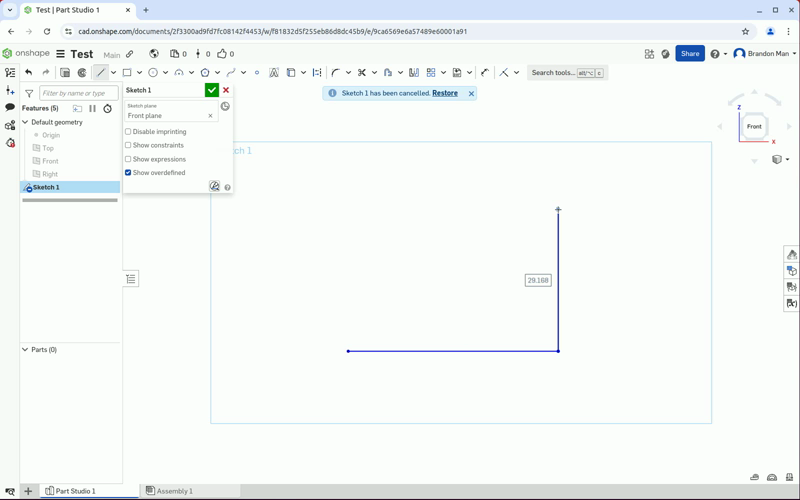
key_down(shift)
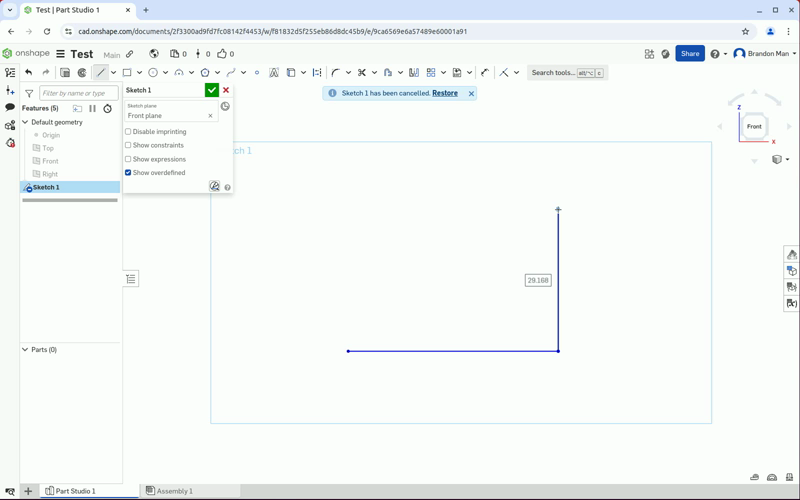
mouse_move(348, 209)
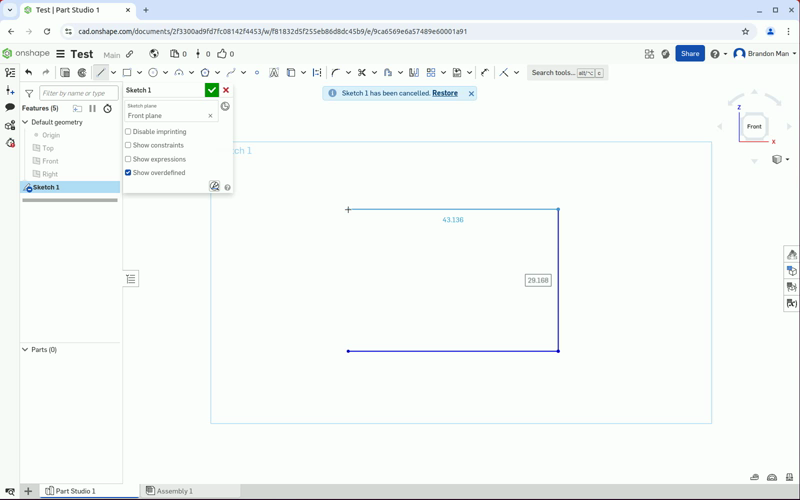
click(348, 209)
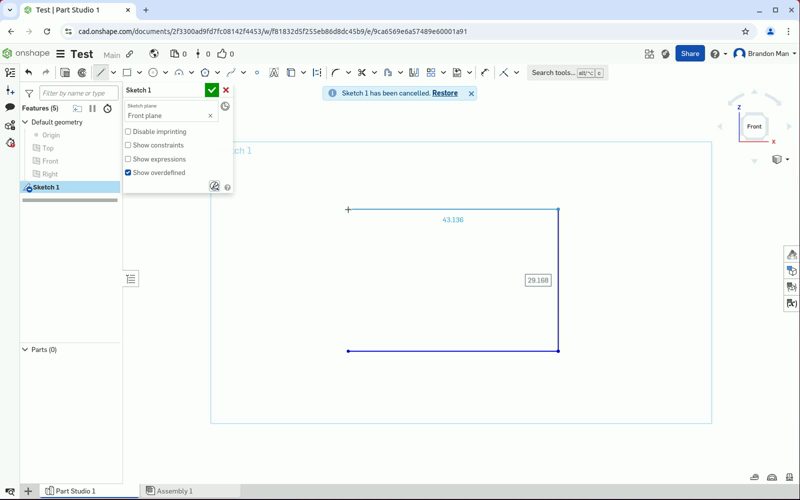
key_up(shift)
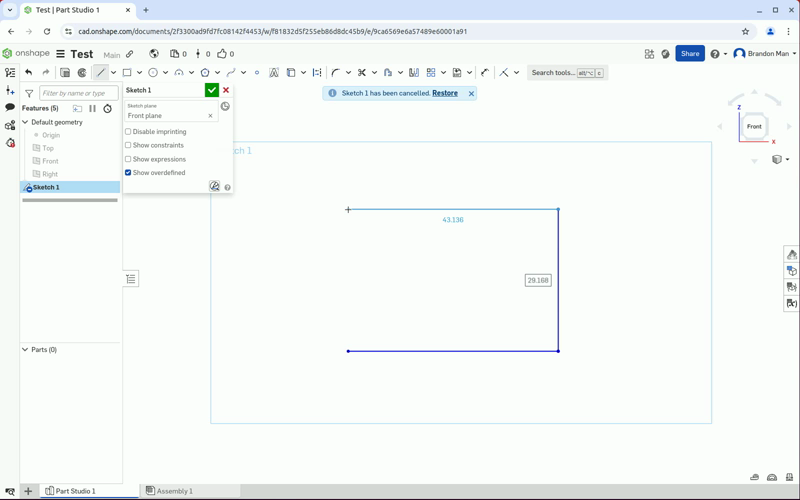
key_down(shift)
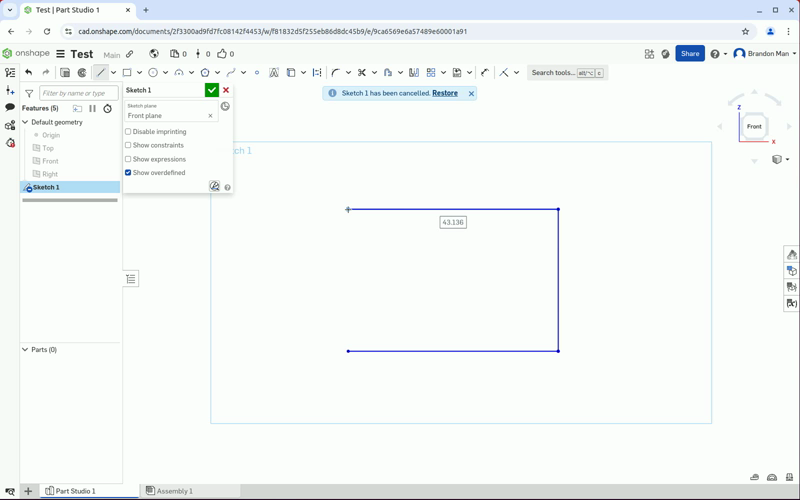
mouse_move(348, 351)
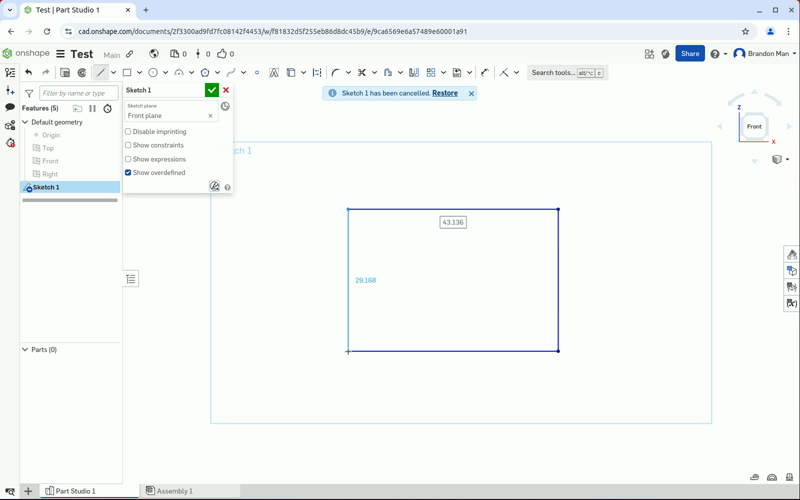
key_up(shift)
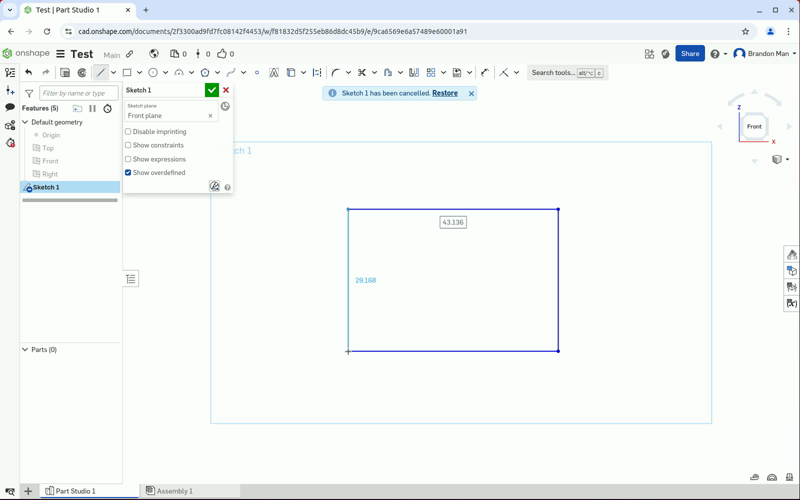
click(348, 351)
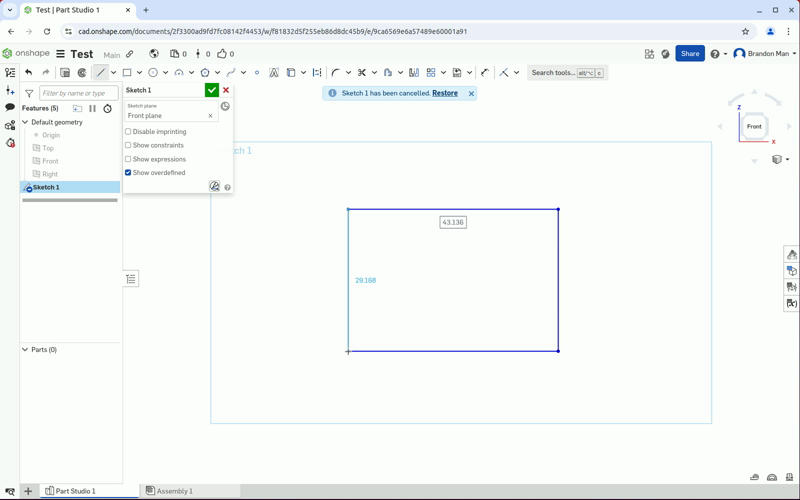
key(esc)
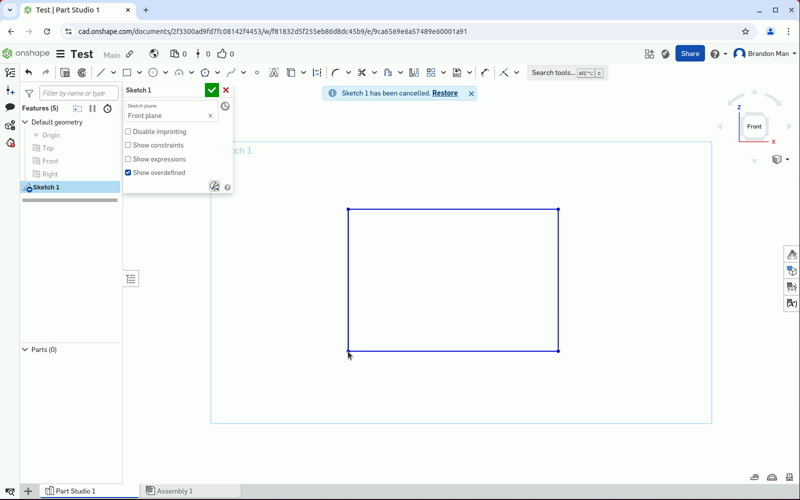
mouse_move(384, 307)
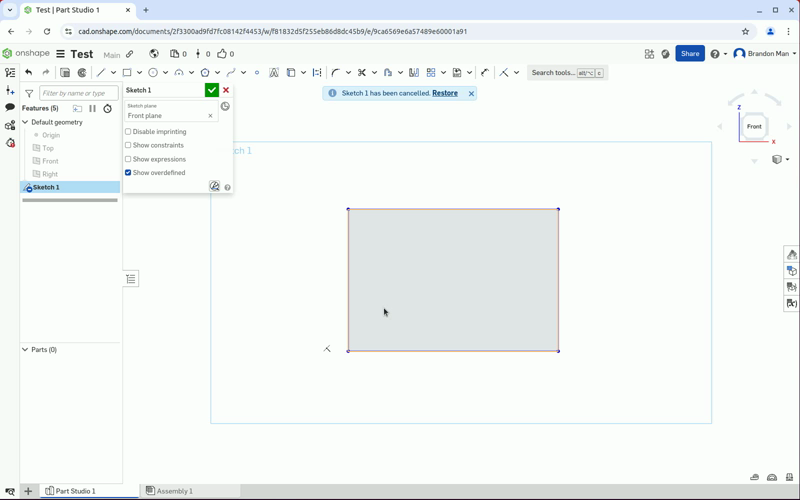
click(384, 307)
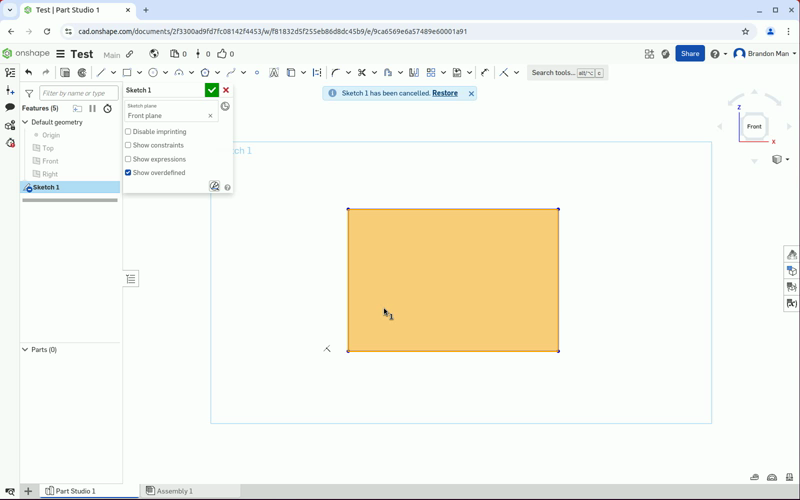
mouse_move(73, 352)
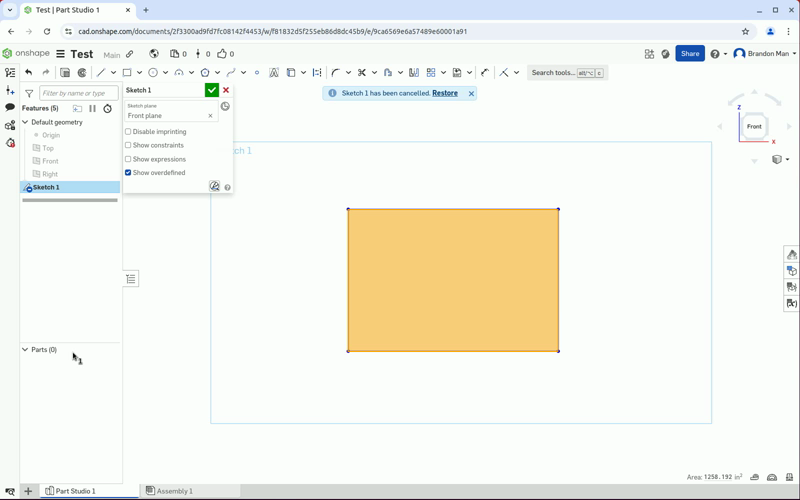
key(shift+y)
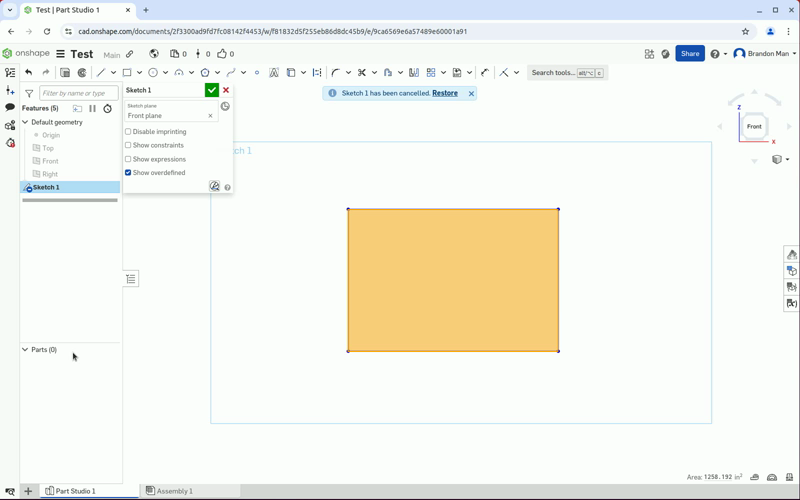
key(shift+e)
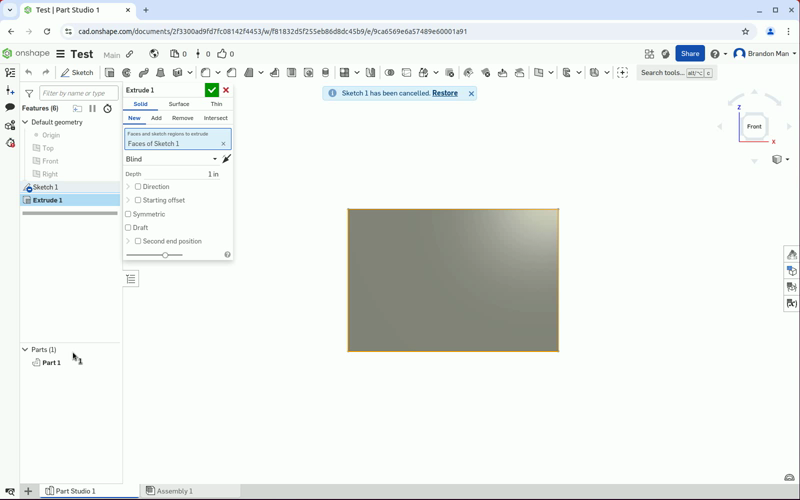
mouse_move(143, 106)
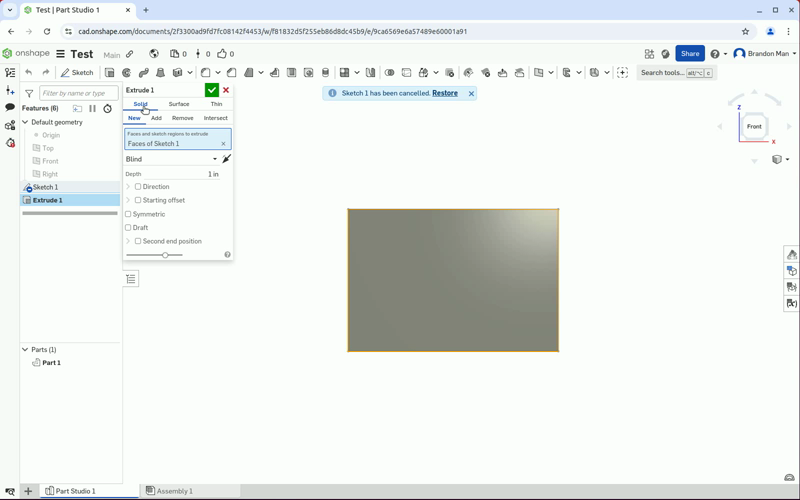
click(143, 106)
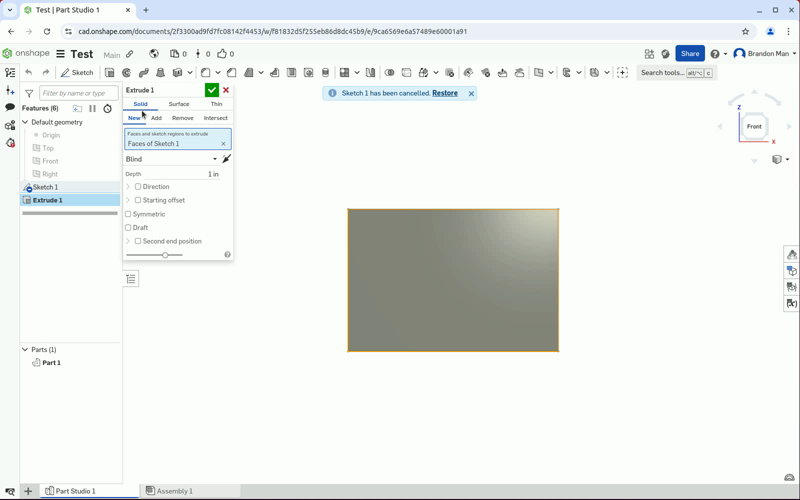
mouse_move(137, 120)
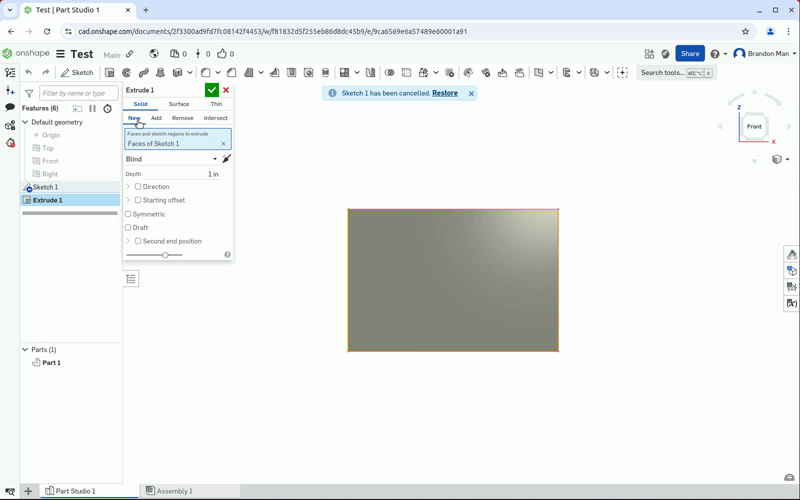
click(137, 120)
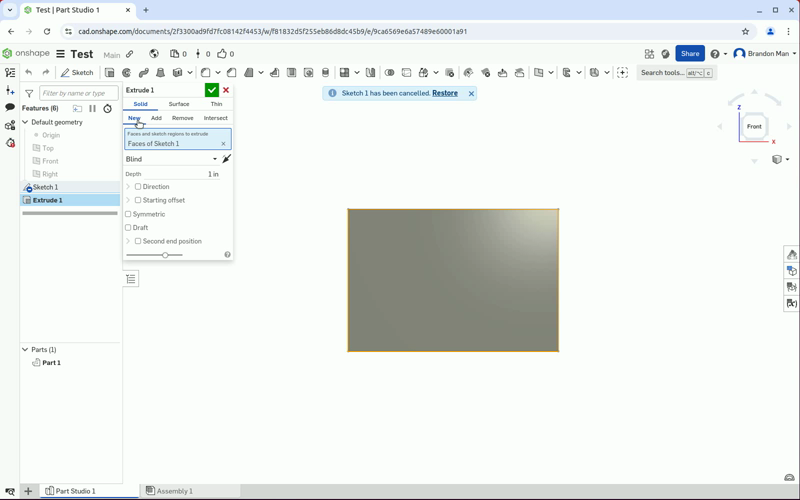
key(tab, 4)
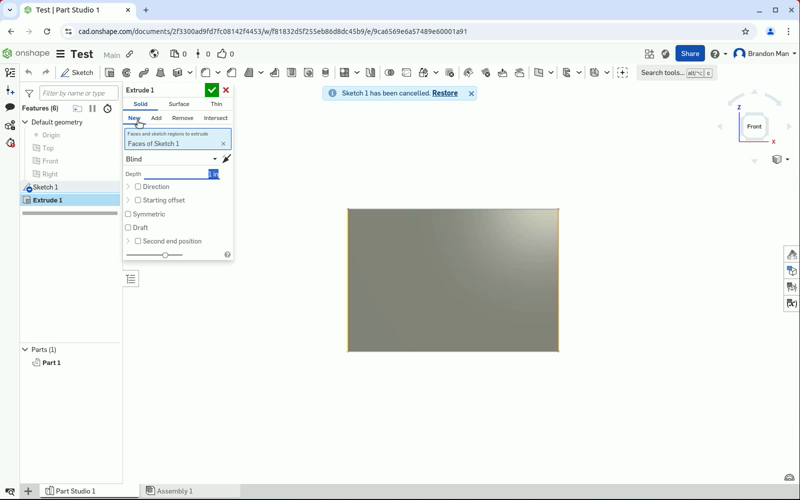
text(10.351)
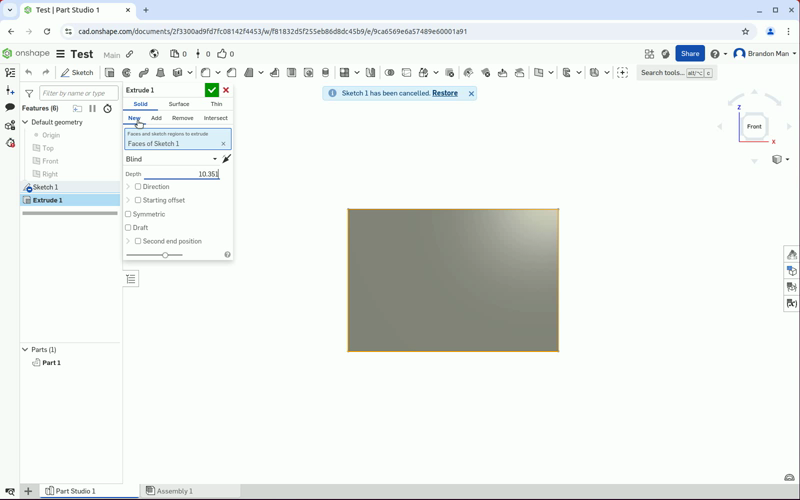
key(enter)
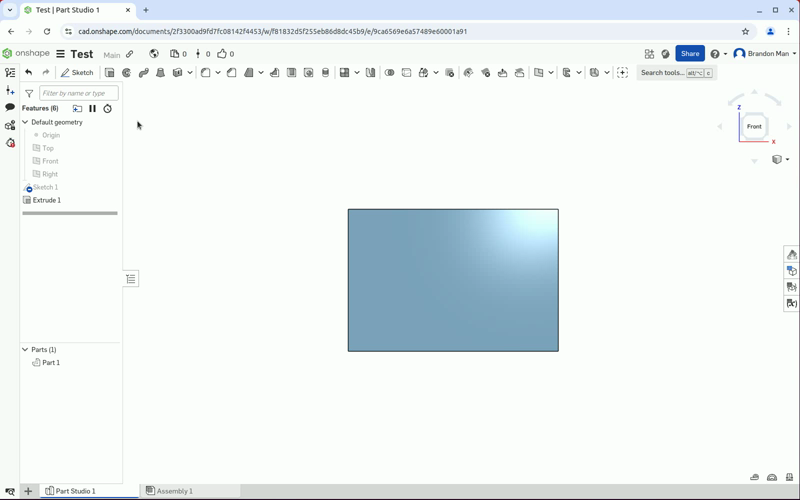
key(shift+h)
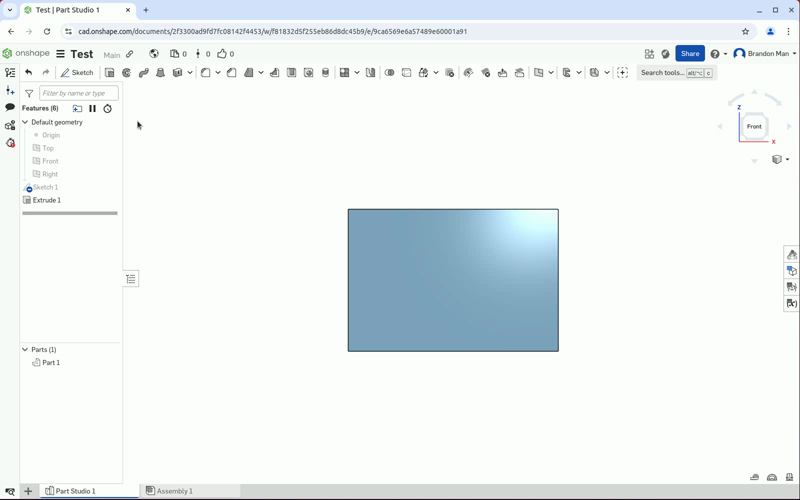
key(shift+h)
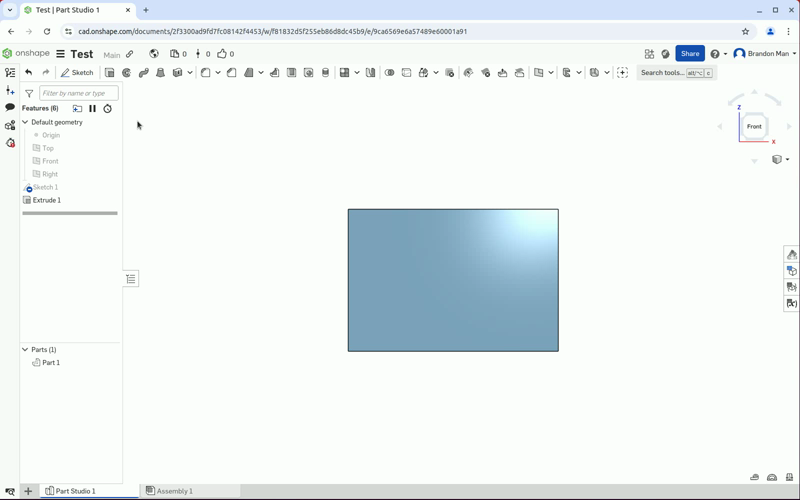
mouse_move(73, 189)
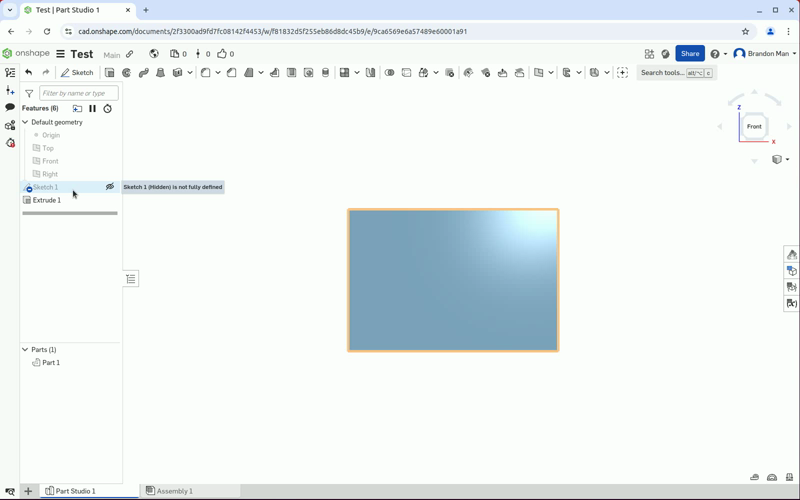
click(73, 189)
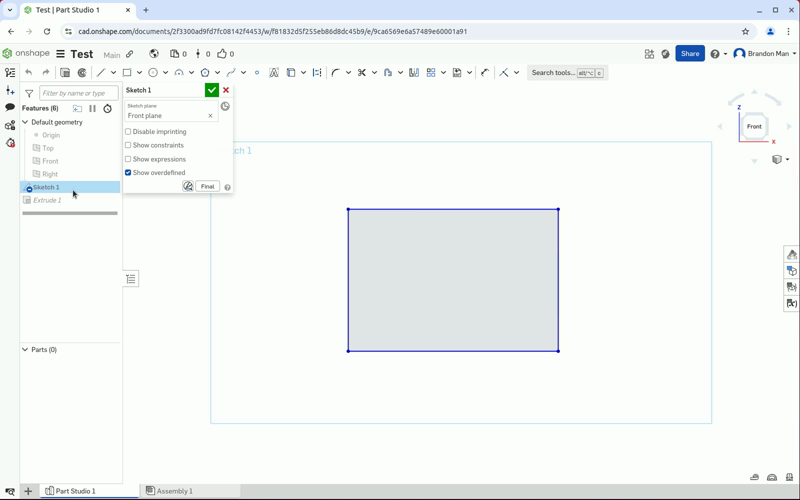
mouse_move(229, 92)
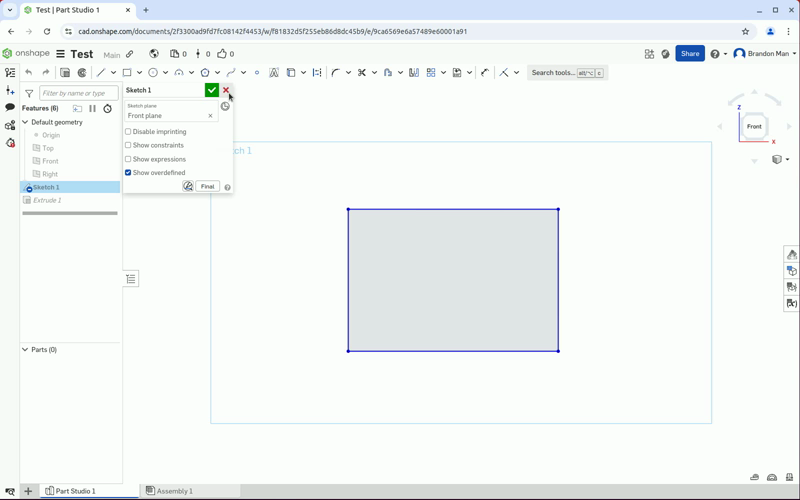
click(229, 92)
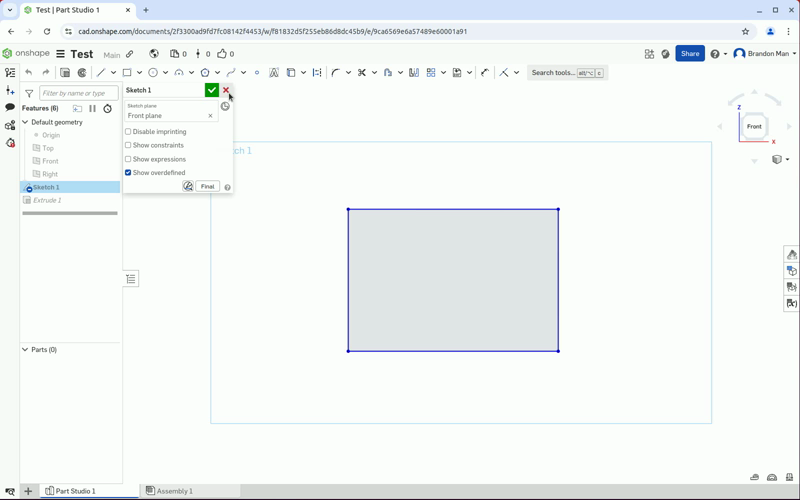
key(shift+s)
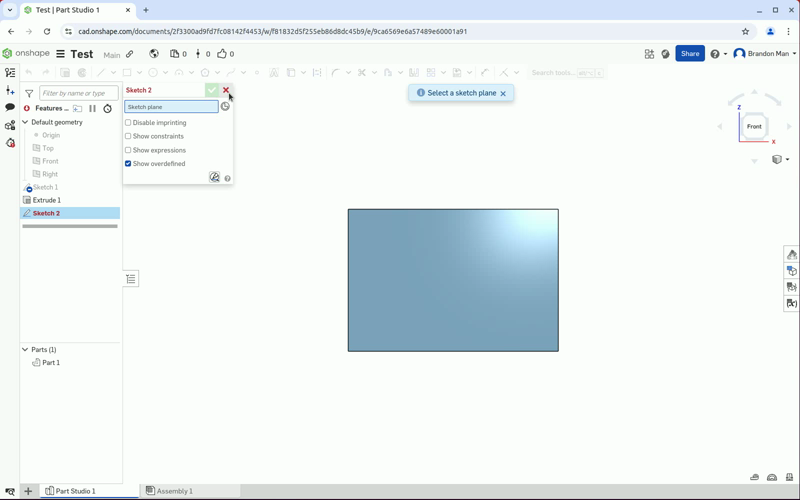
mouse_move(73, 163)
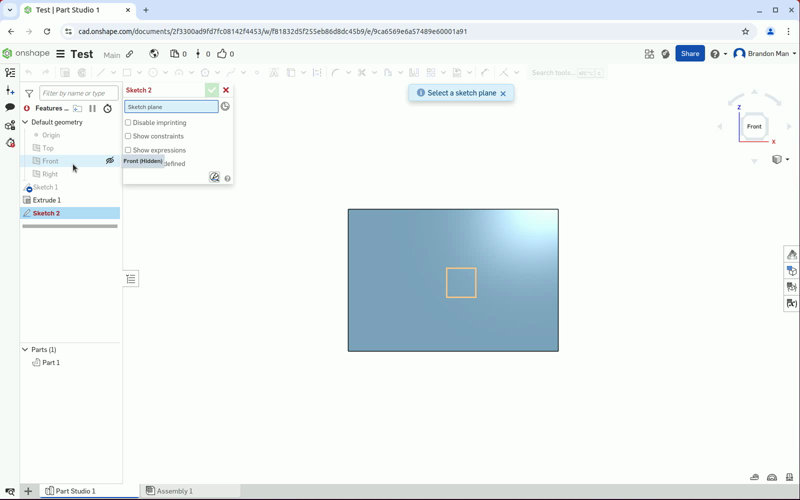
click(73, 163)
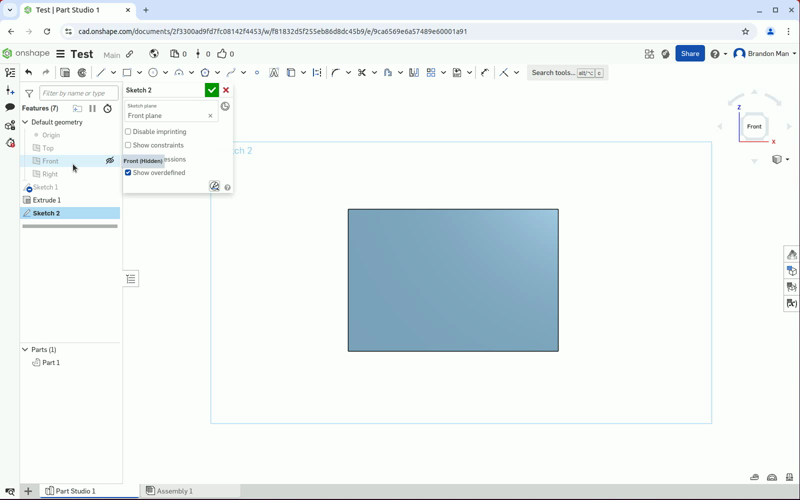
mouse_move(73, 352)
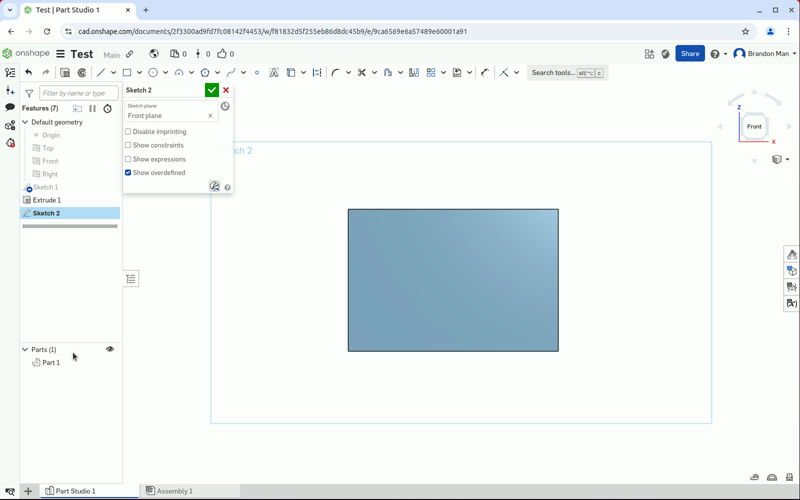
key(y)
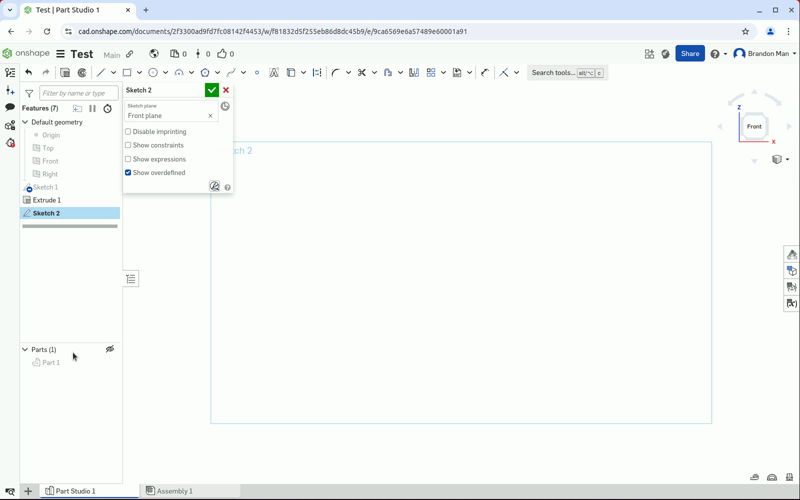
key(l)
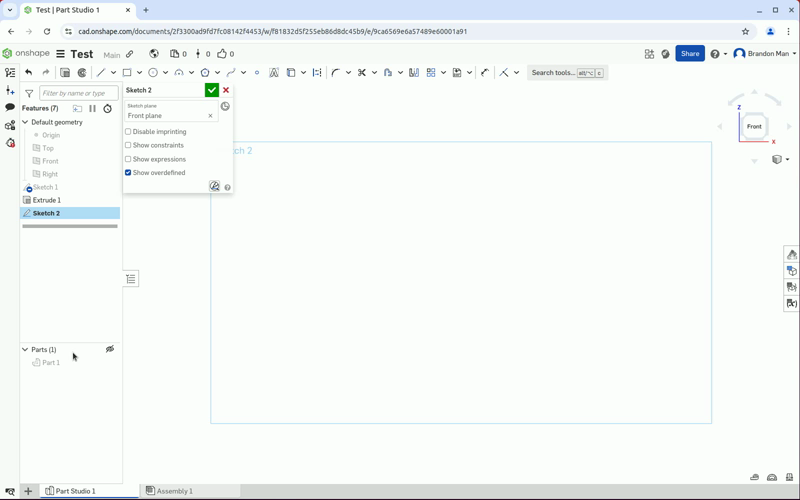
key_down(shift)
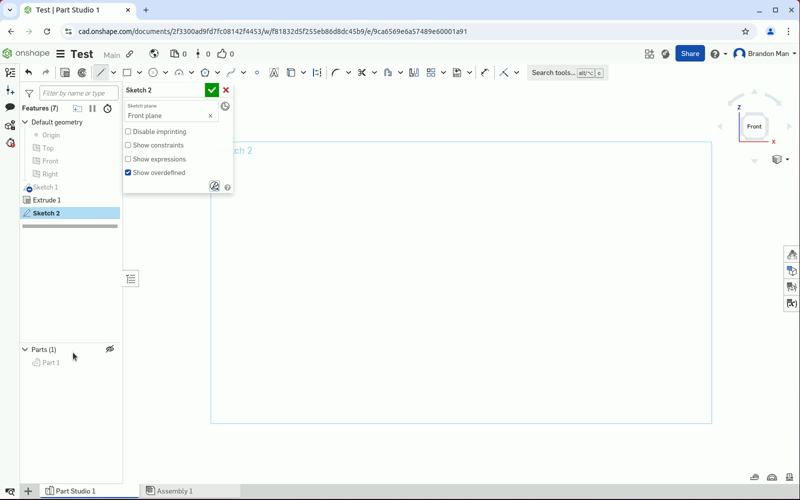
mouse_move(348, 351)
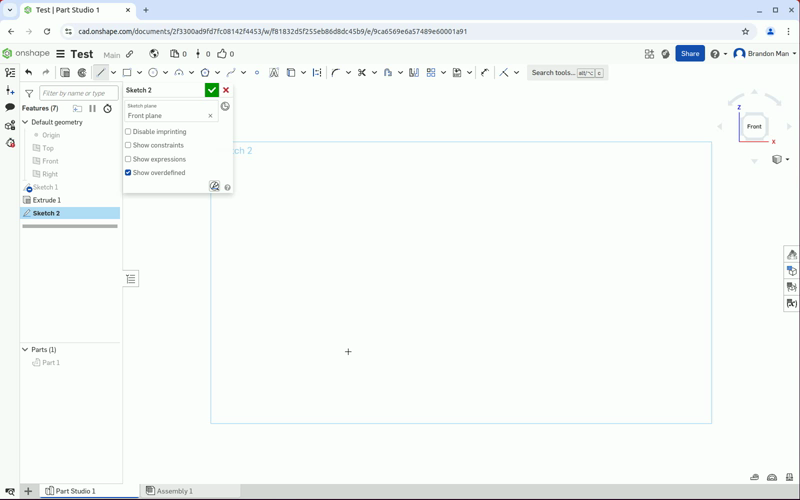
click(348, 351)
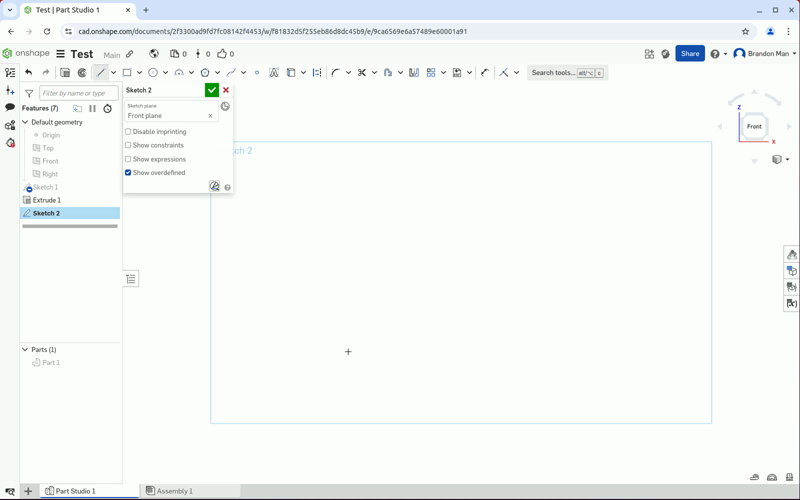
key_up(shift)
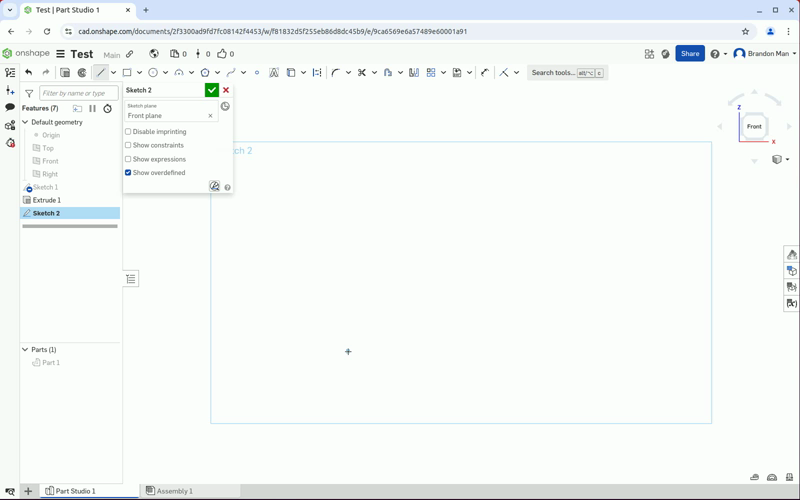
key_down(shift)
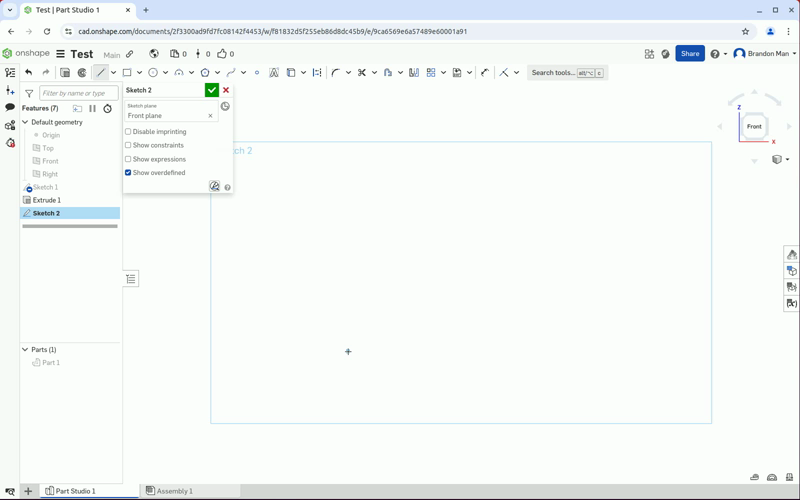
mouse_move(558, 351)
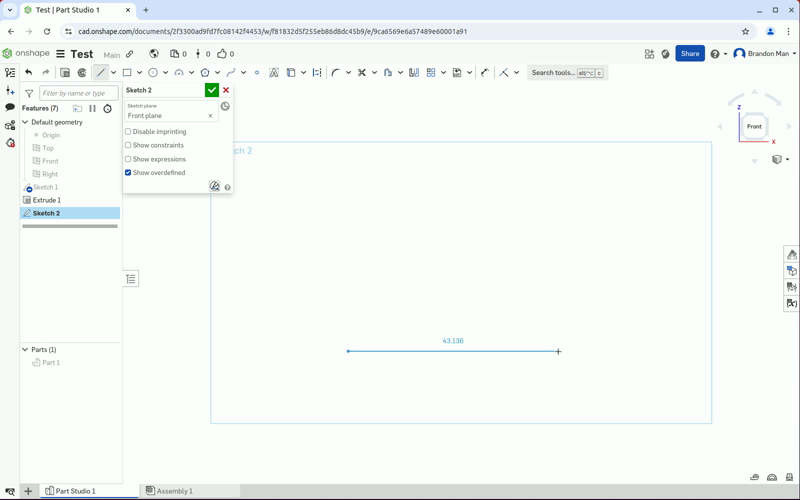
click(558, 351)
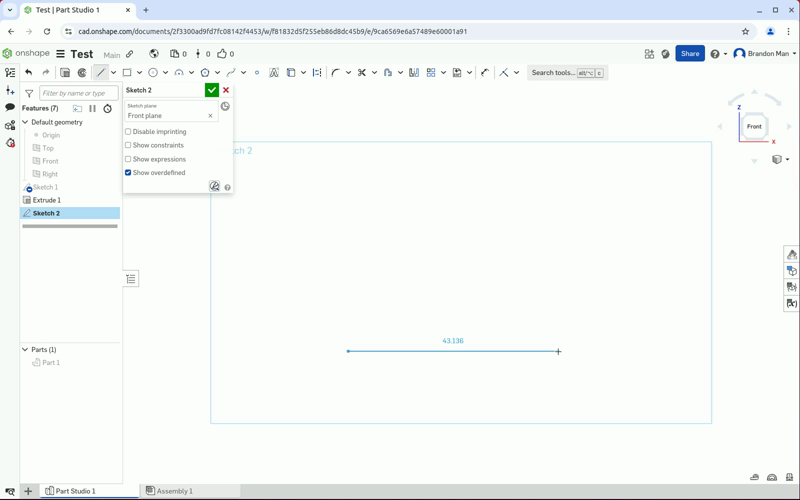
key_up(shift)
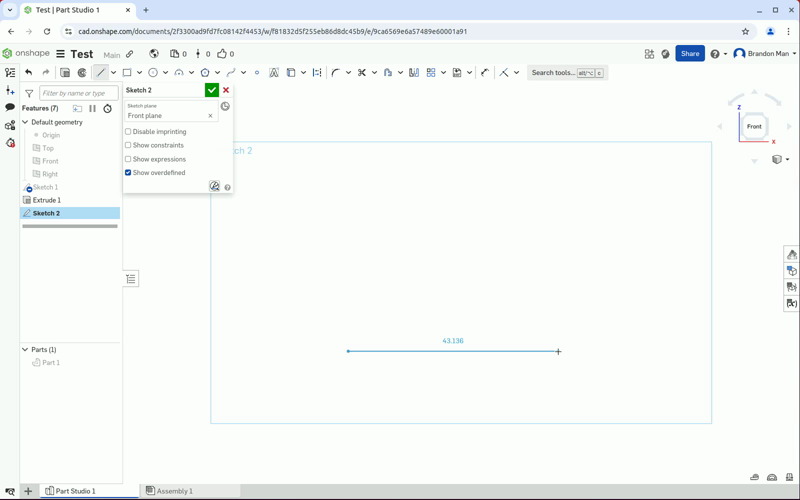
key_down(shift)
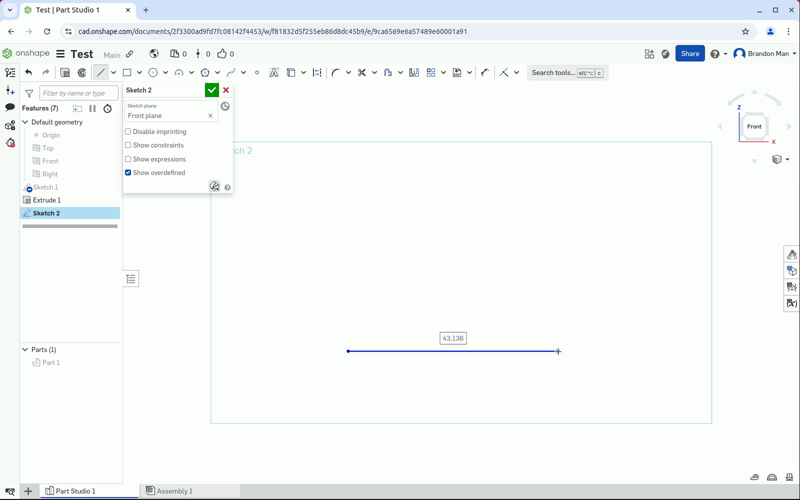
mouse_move(558, 209)
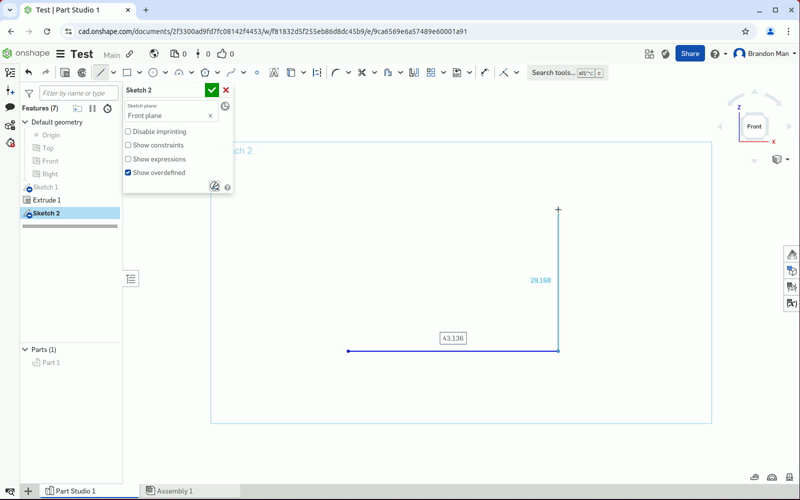
click(558, 209)
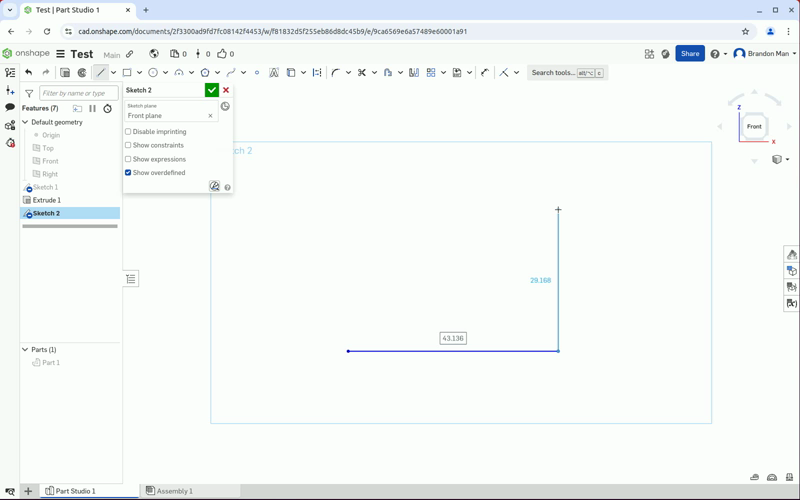
key_up(shift)
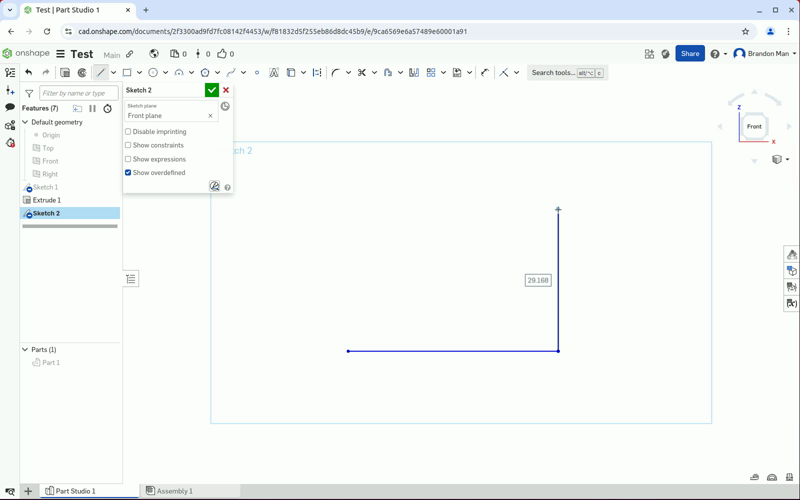
key_down(shift)
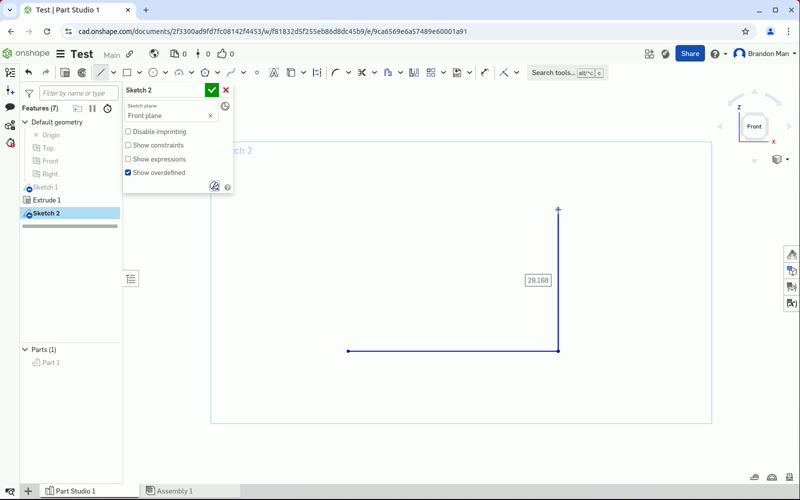
mouse_move(348, 209)
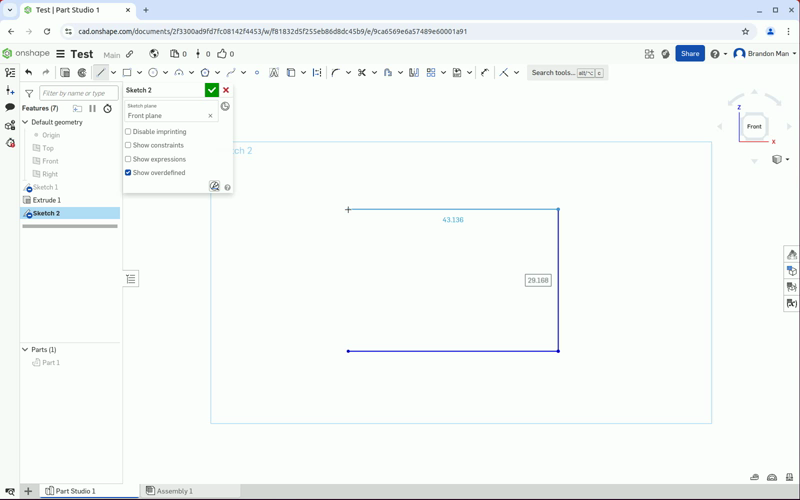
click(348, 209)
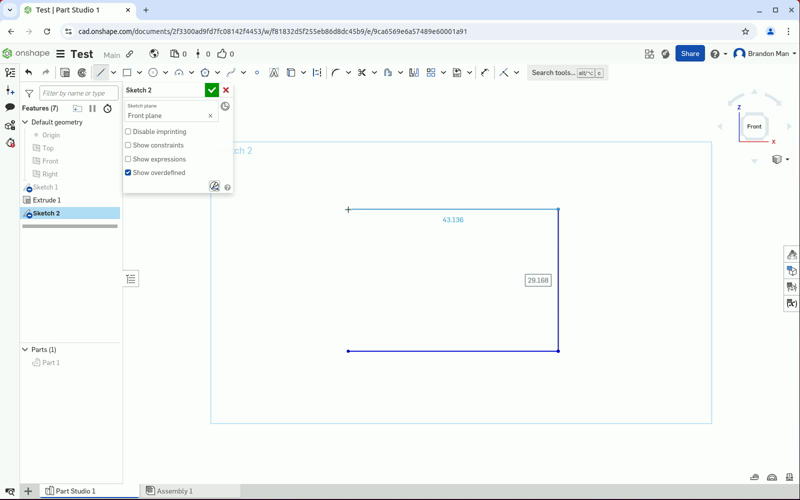
key_up(shift)
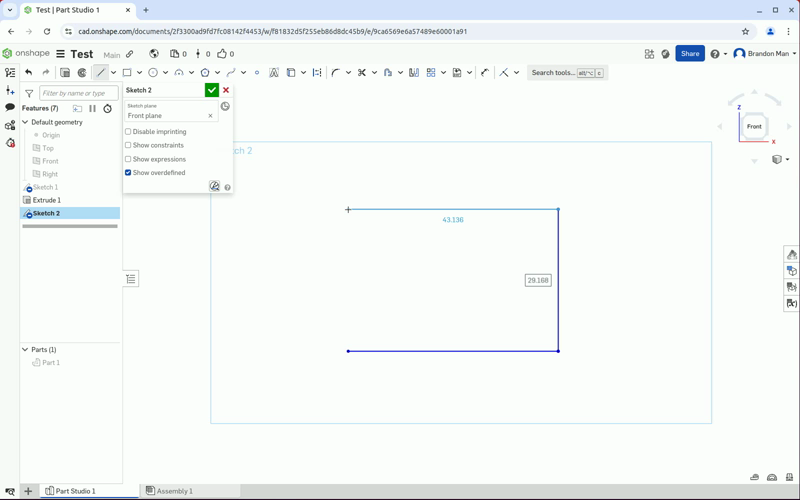
key_down(shift)
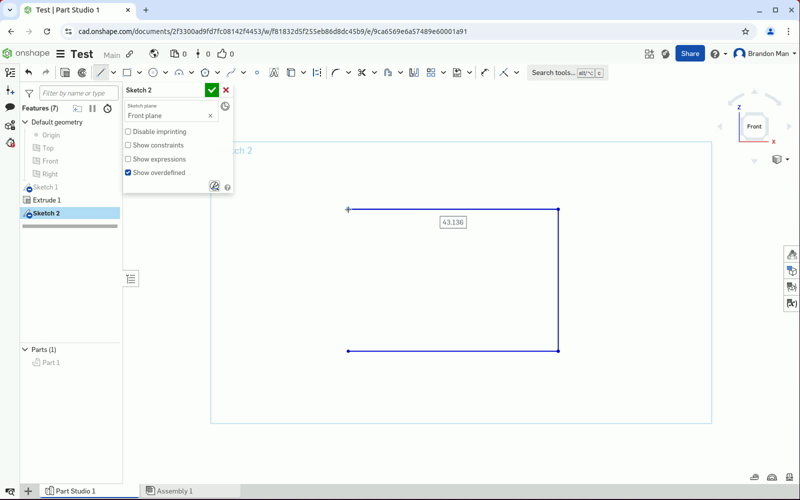
mouse_move(348, 351)
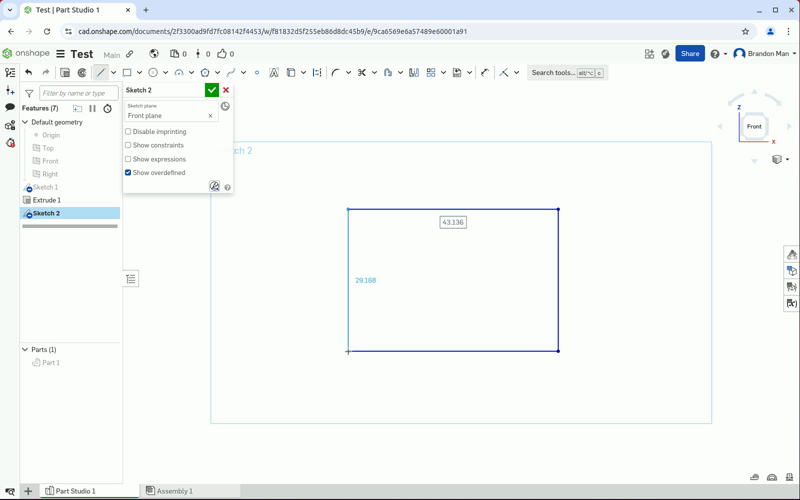
key_up(shift)
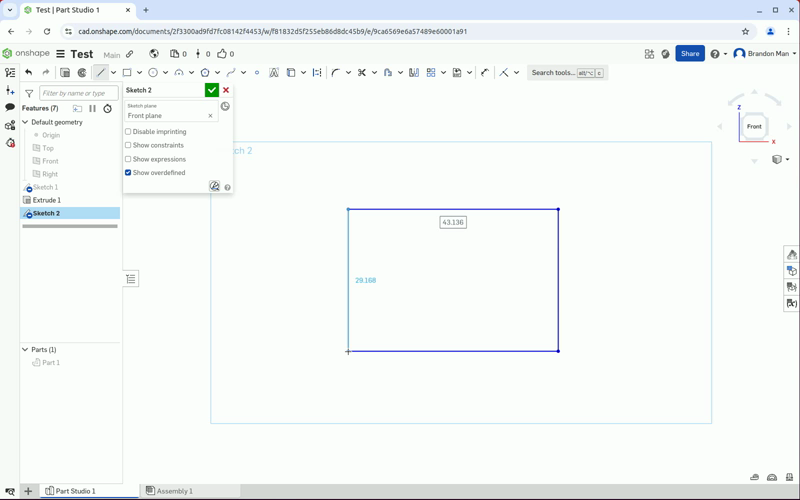
click(348, 351)
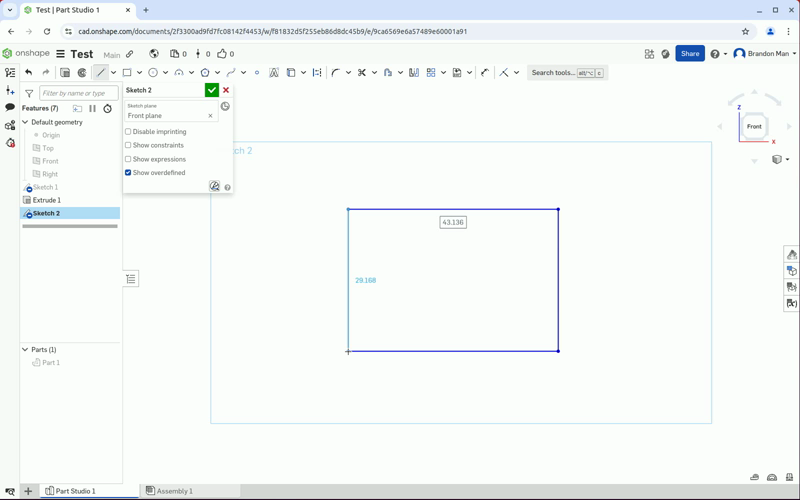
key(esc)
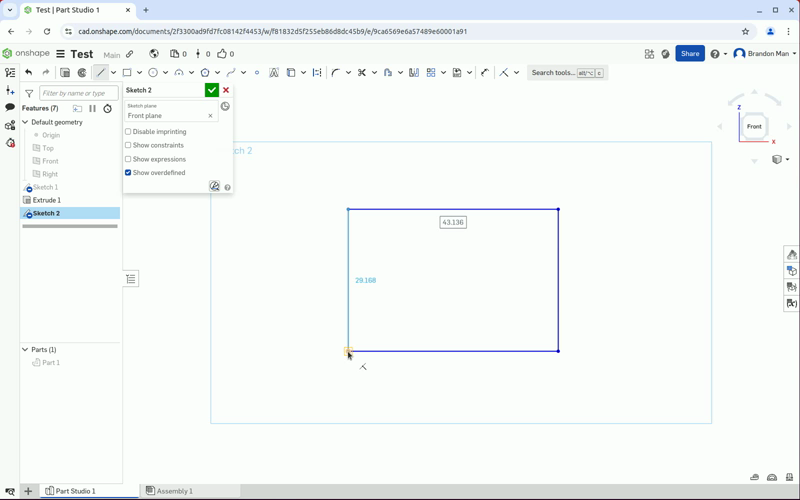
mouse_move(506, 270)
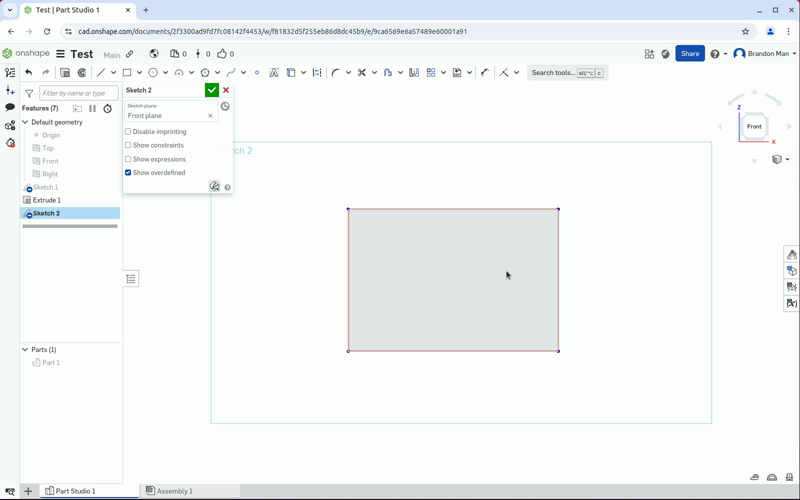
click(506, 270)
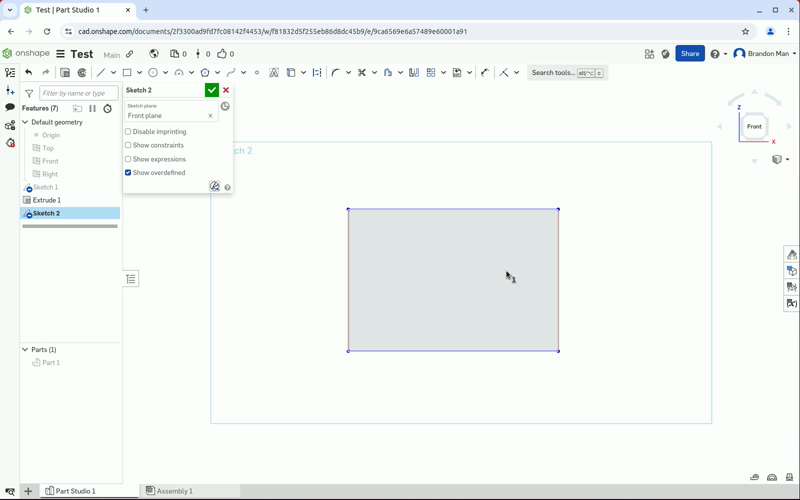
mouse_move(73, 352)
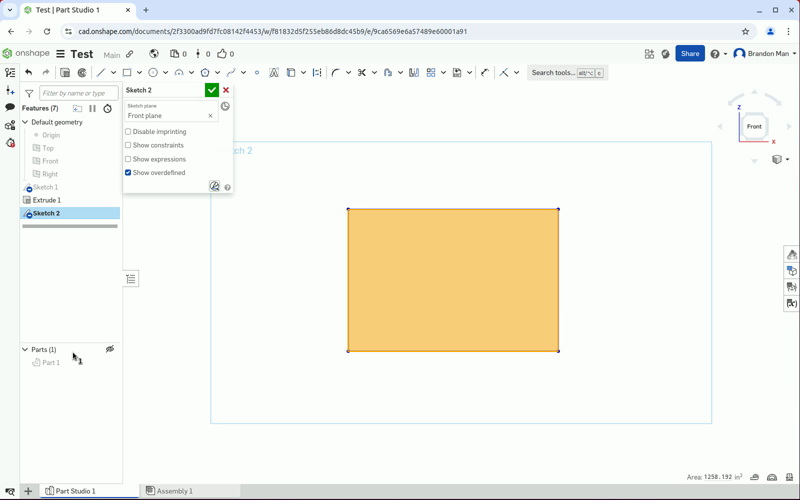
key(shift+y)
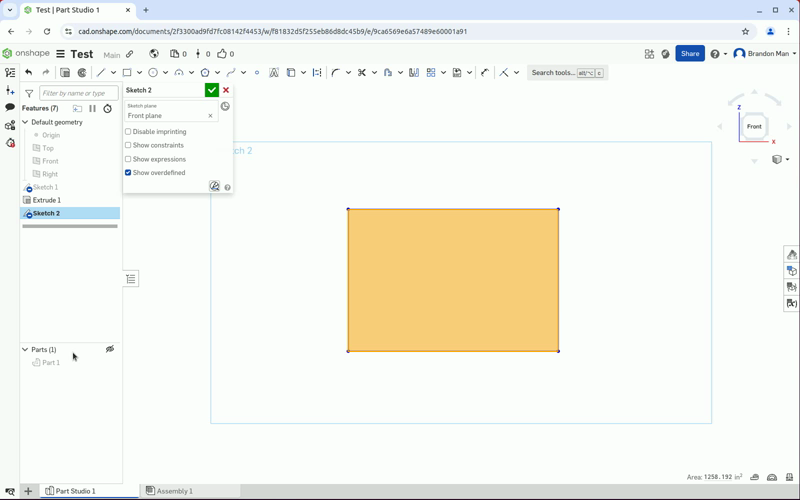
key(shift+e)
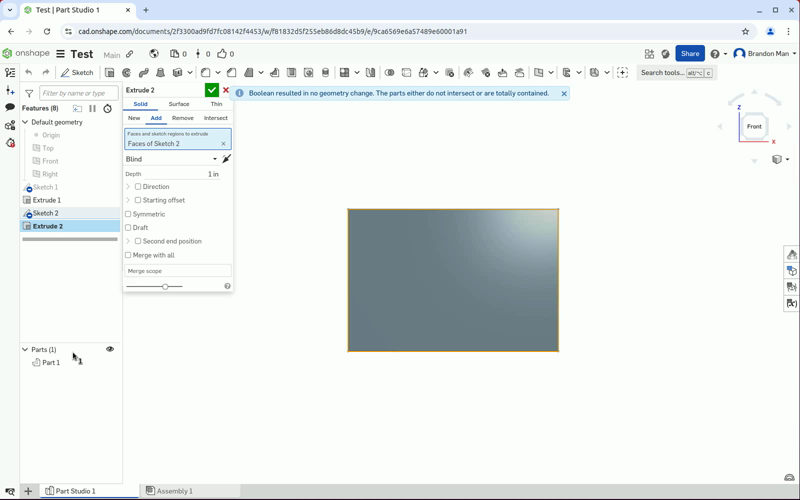
mouse_move(143, 106)
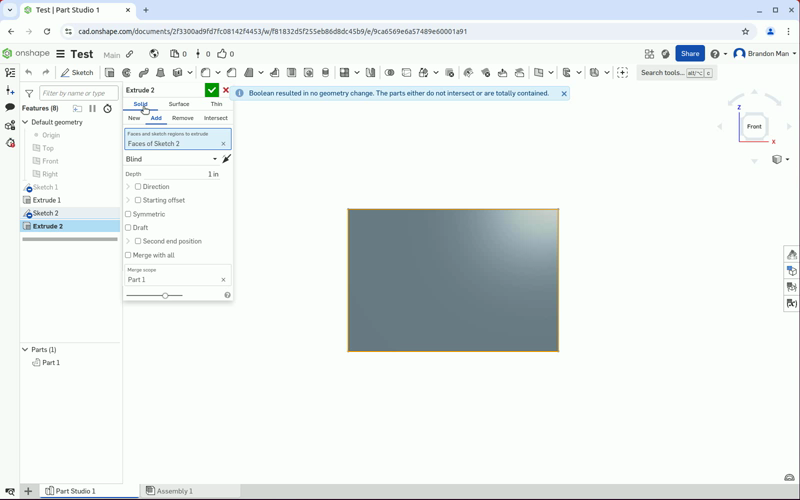
click(143, 106)
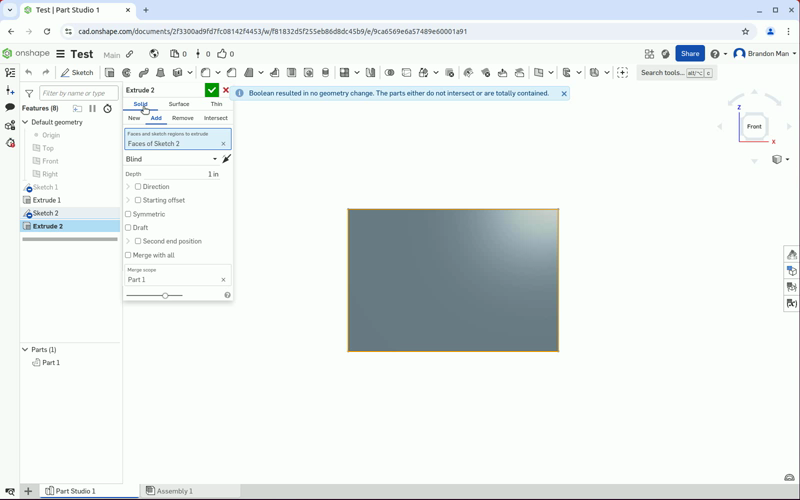
mouse_move(137, 120)
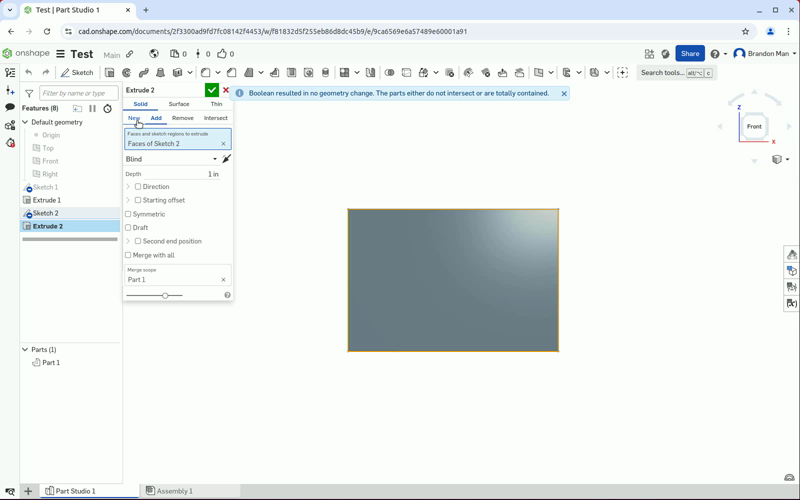
click(137, 120)
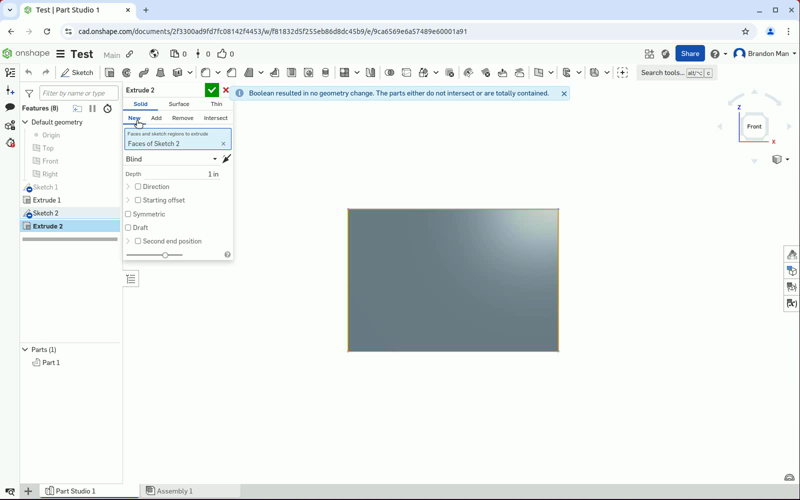
key(tab, 4)
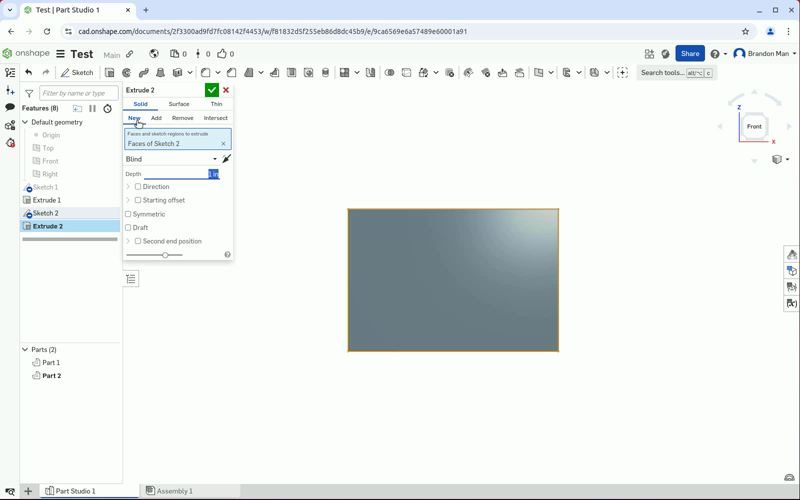
text(10.351)
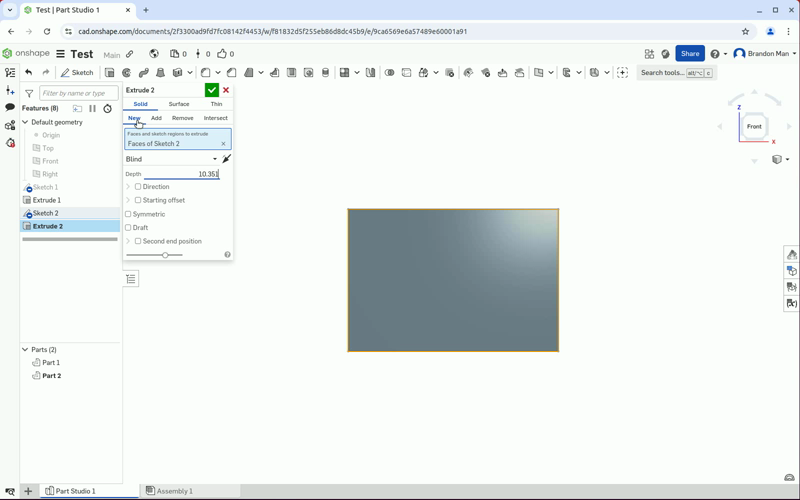
key(enter)
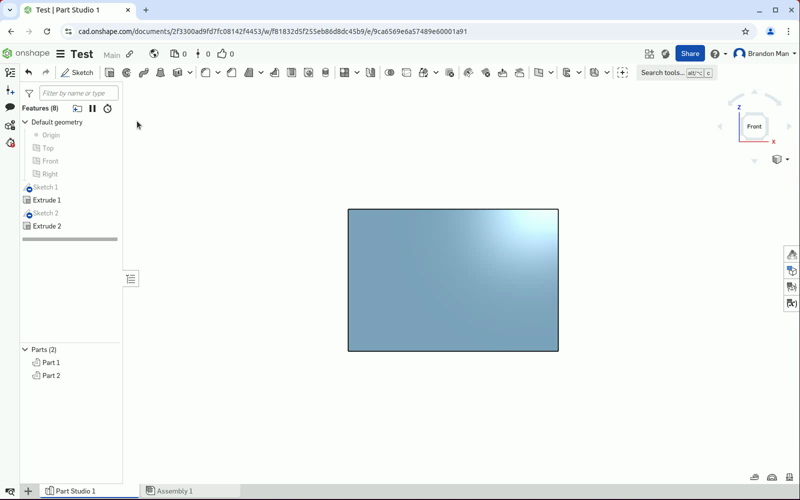
key(shift+h)
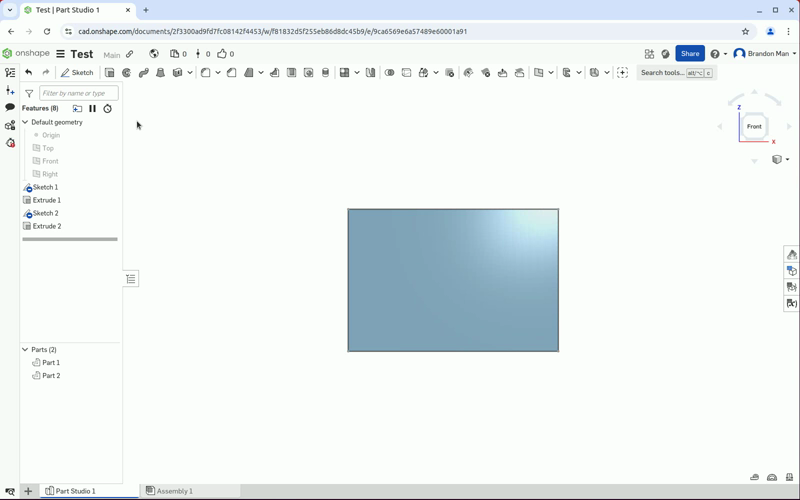
key(shift+h)
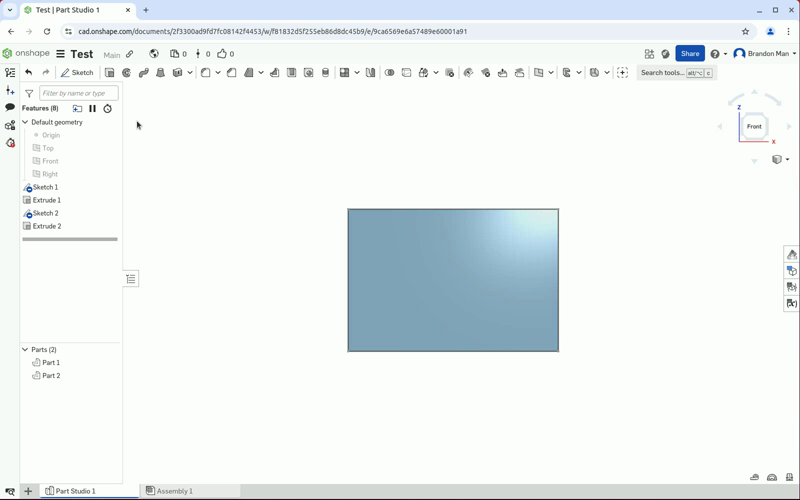
key(shift+7)
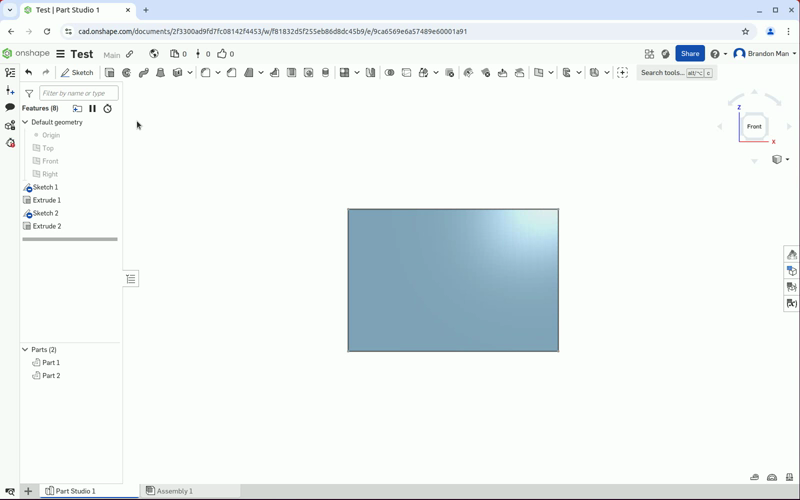
key(left, 2)
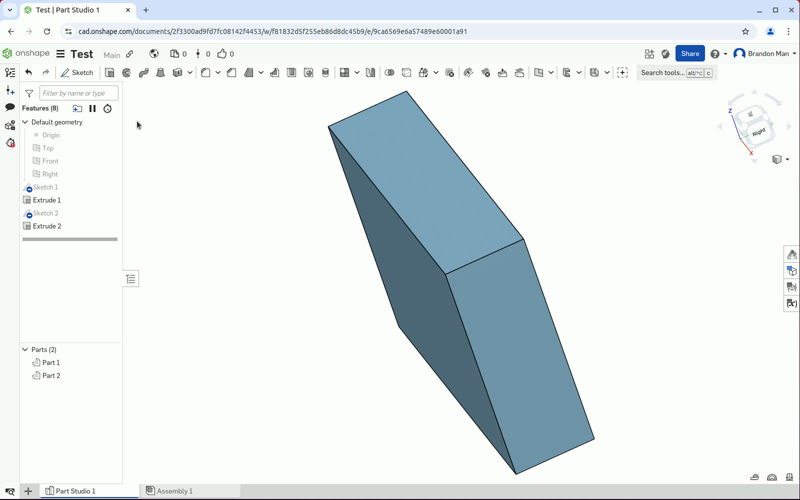
key(down, 2)
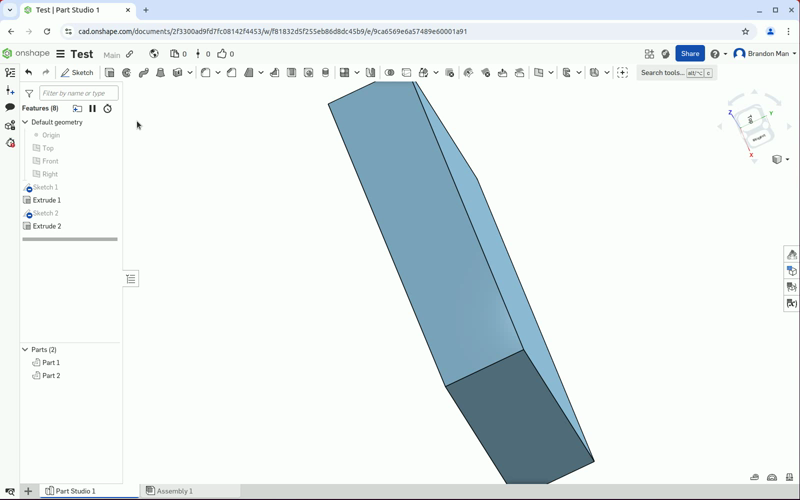
key(up, 2)
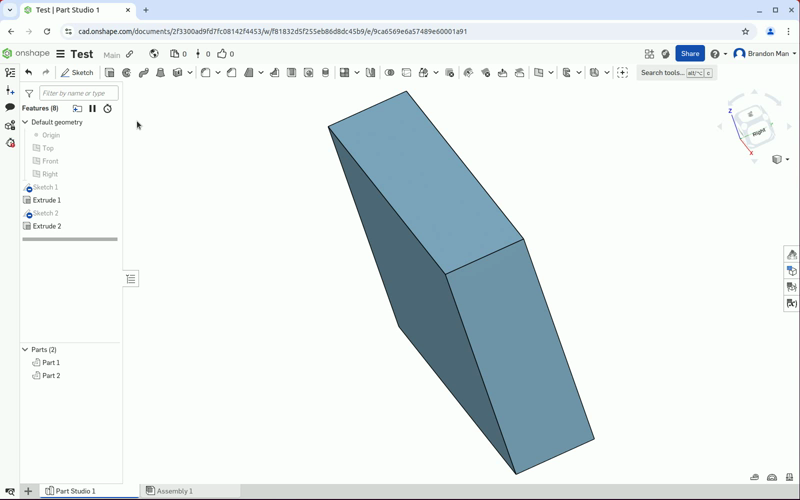
key(right, 2)
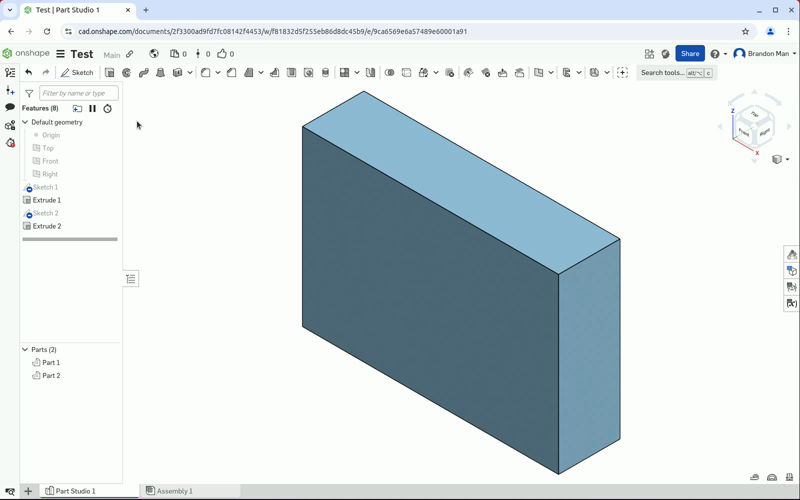
mouse_move(73, 189)
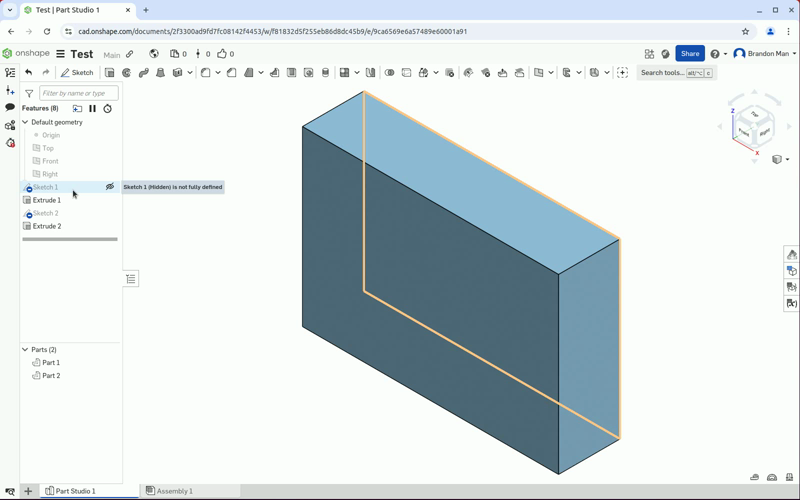
click(73, 189)